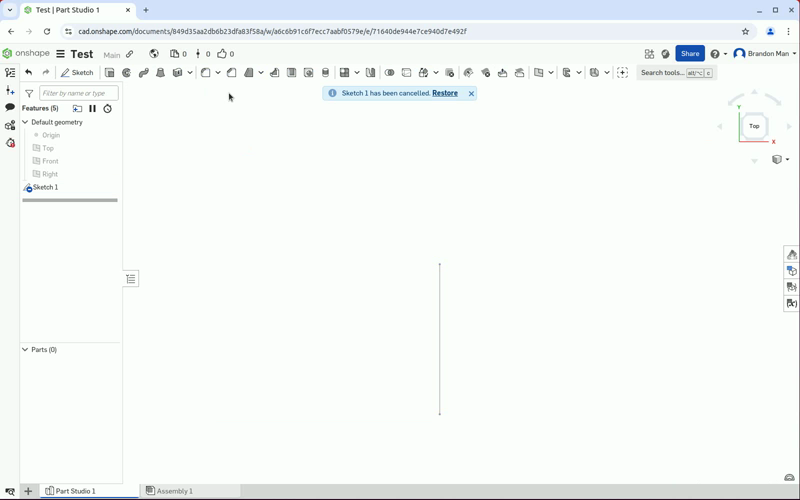
key(shift+h)
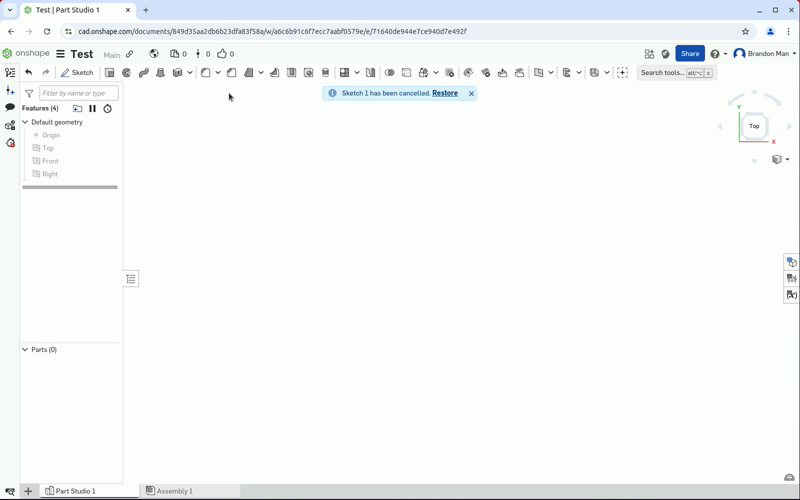
mouse_move(73, 352)
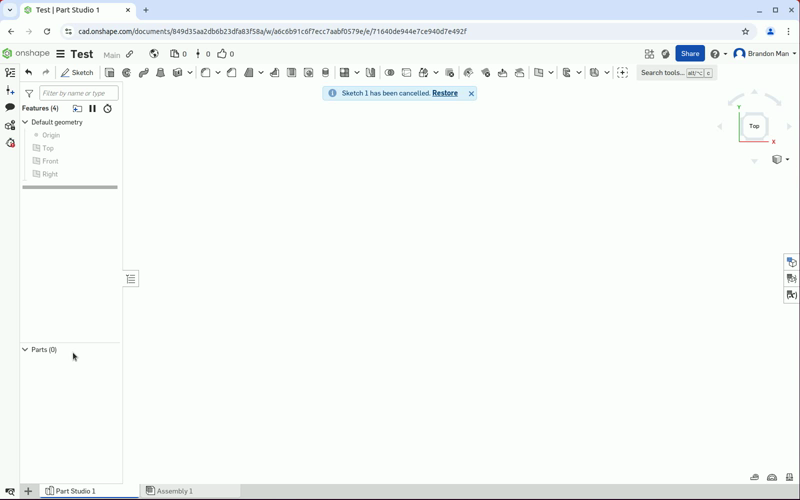
key(y)
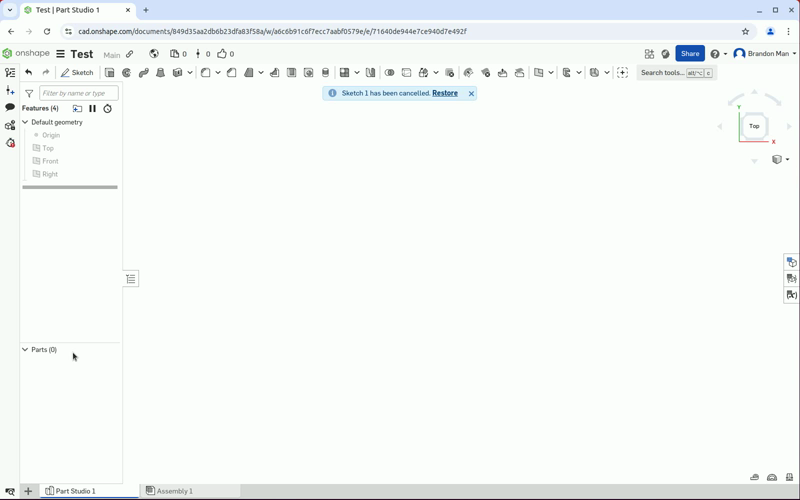
key(shift+p)
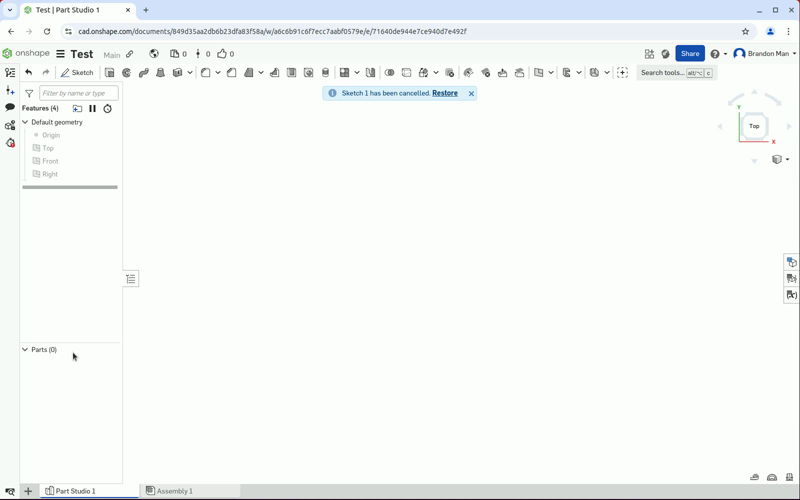
key(space)
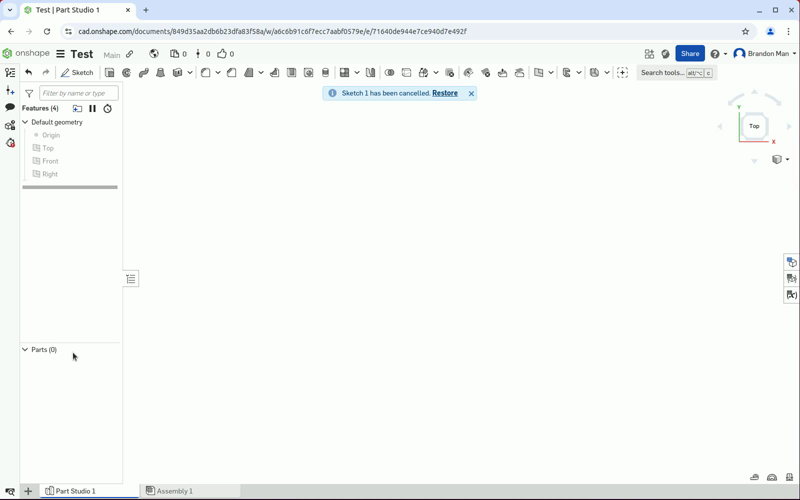
key_down(shift)
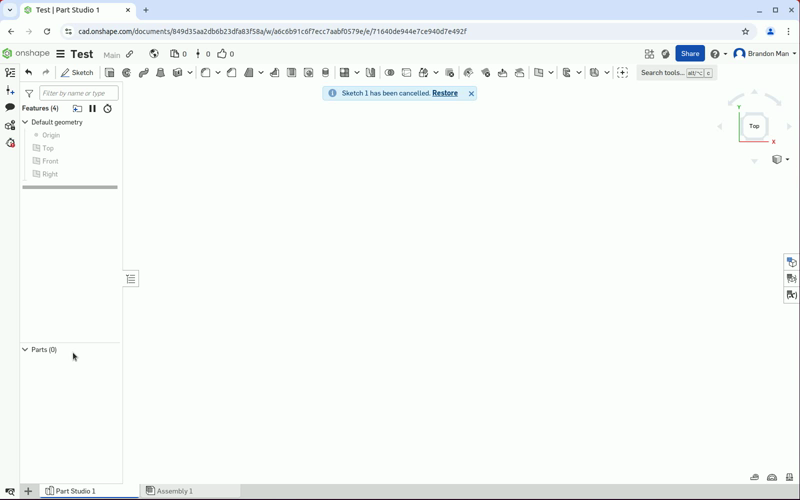
key(up)
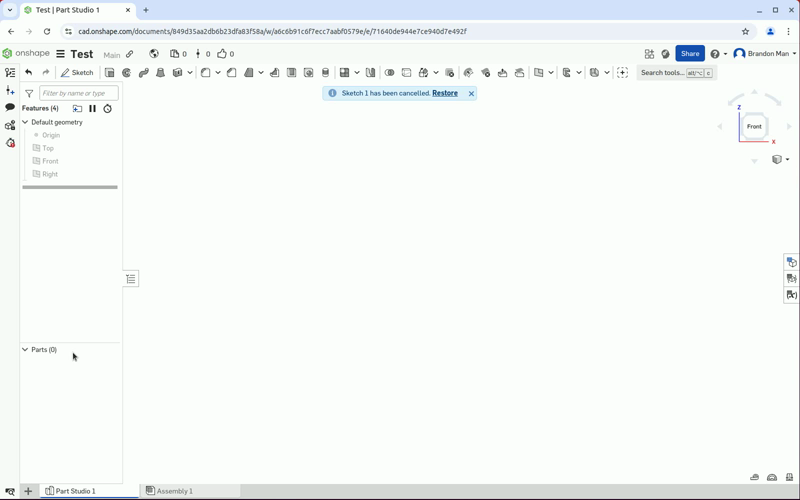
key_up(shift)
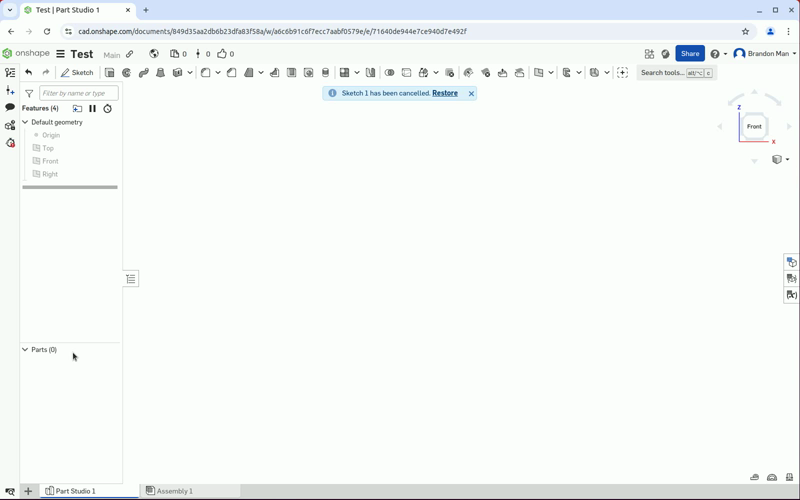
mouse_move(73, 352)
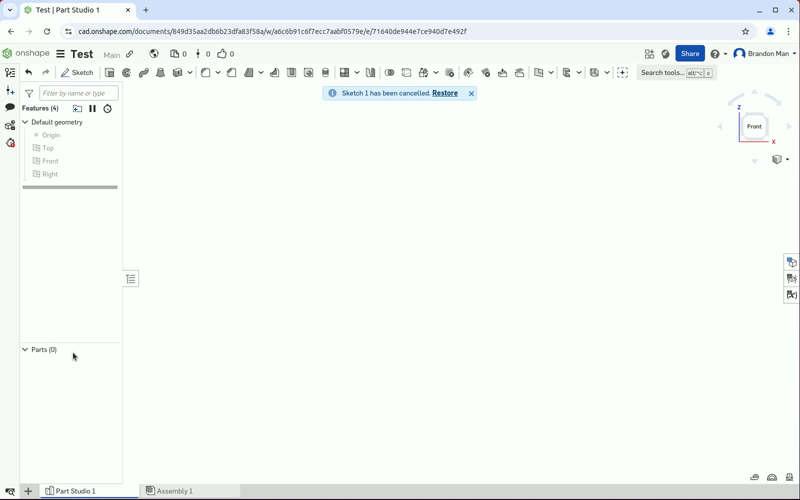
key(shift+y)
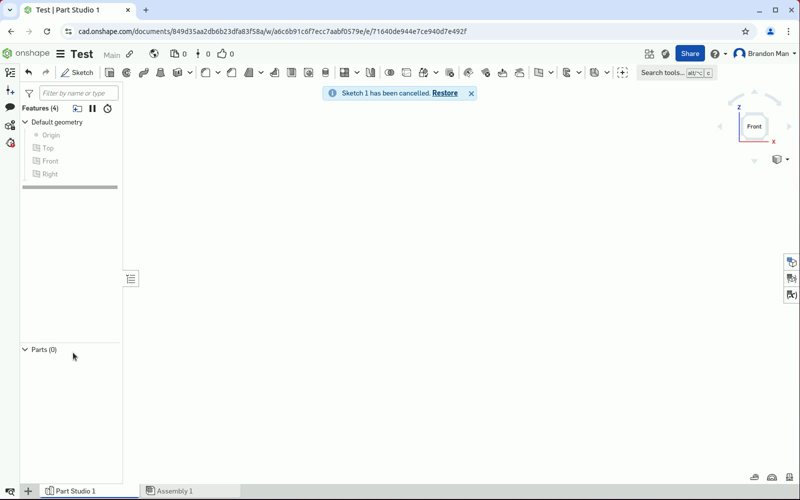
key(shift+s)
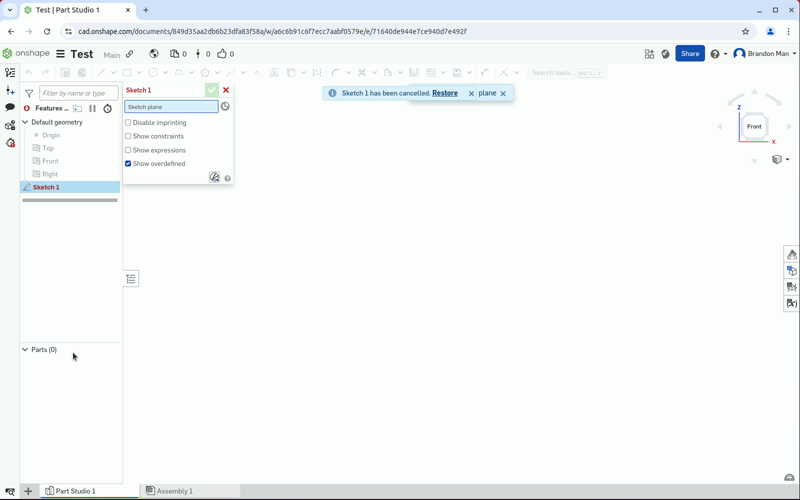
mouse_move(73, 163)
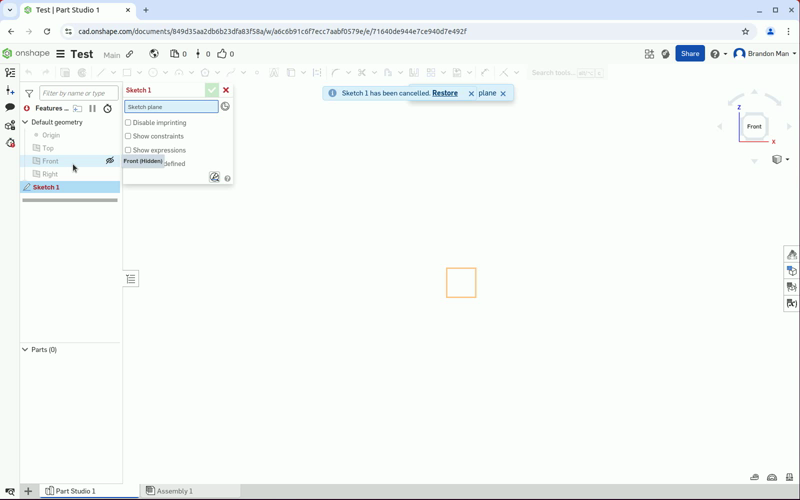
click(73, 163)
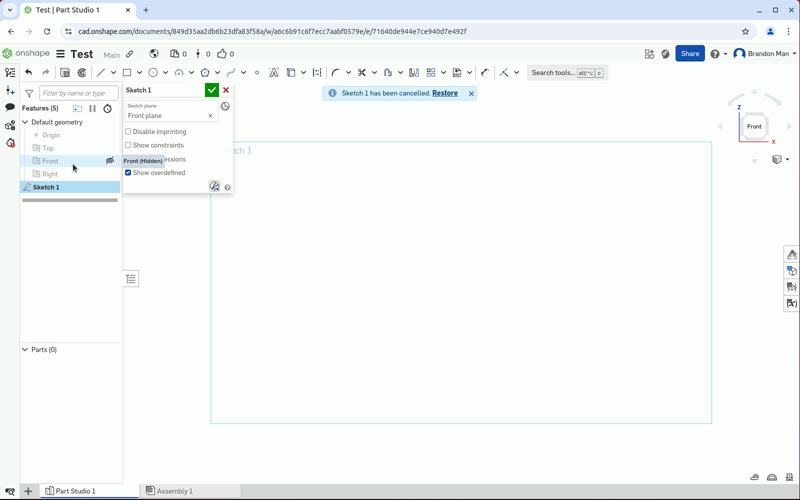
mouse_move(73, 352)
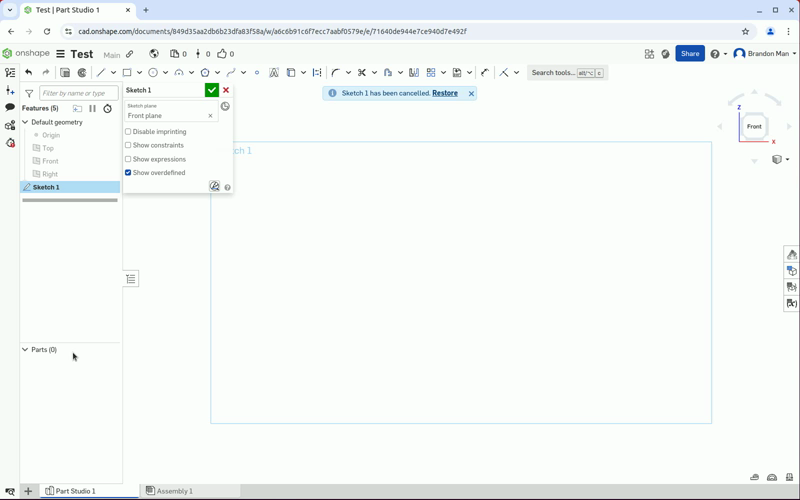
key(y)
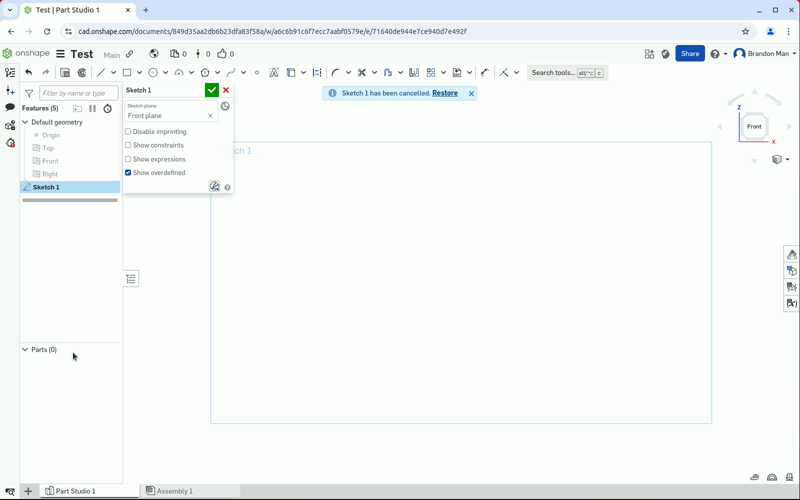
key(l)
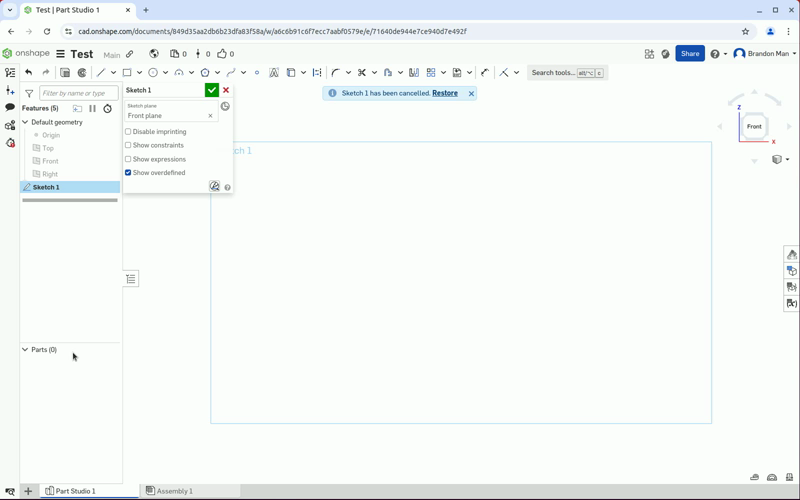
key_down(shift)
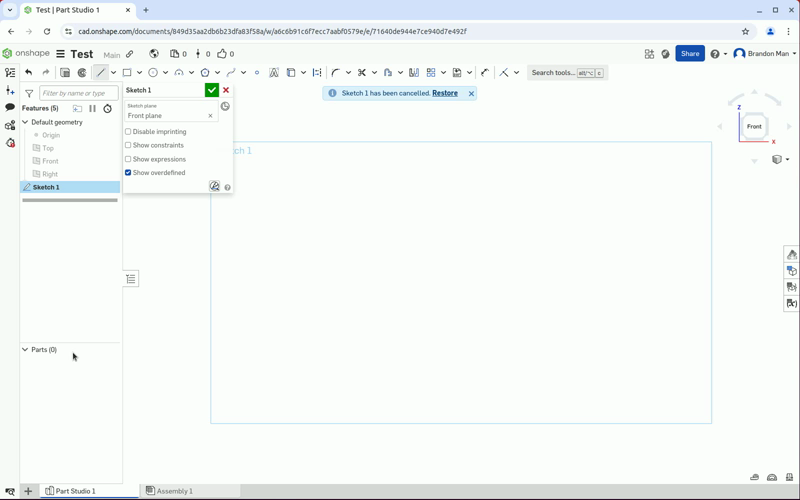
mouse_move(348, 318)
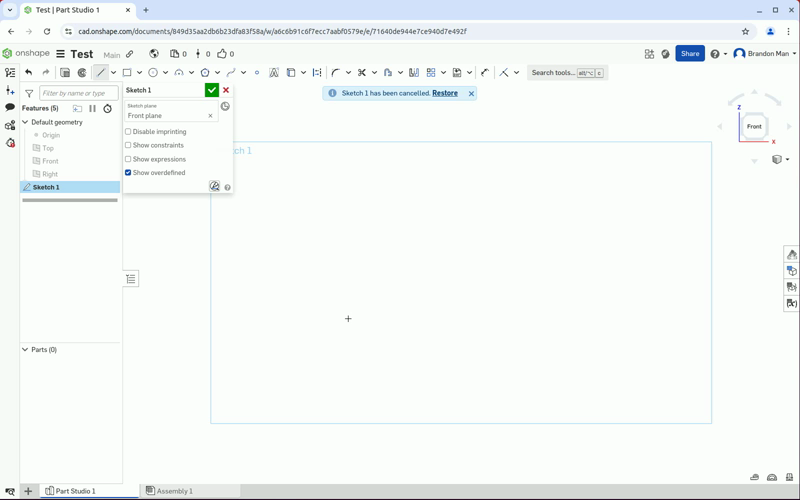
click(348, 318)
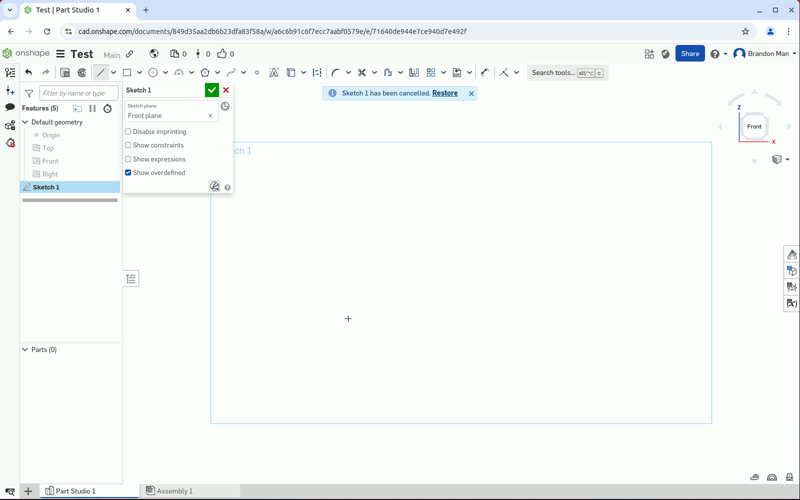
key_up(shift)
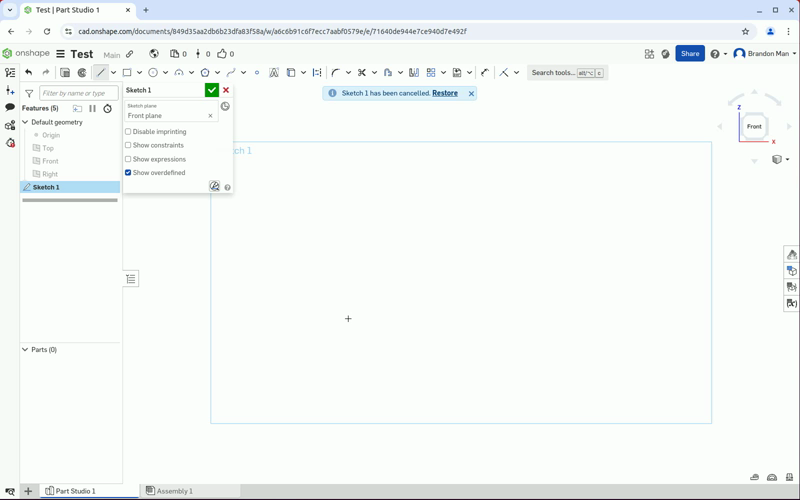
key_down(shift)
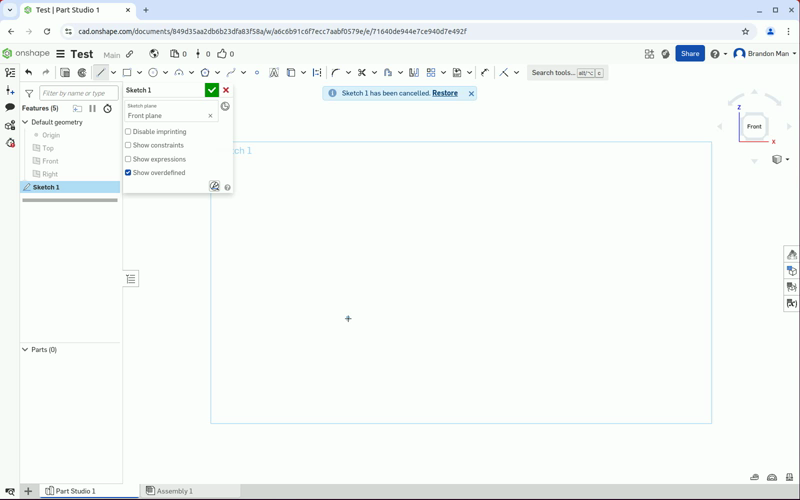
mouse_move(572, 318)
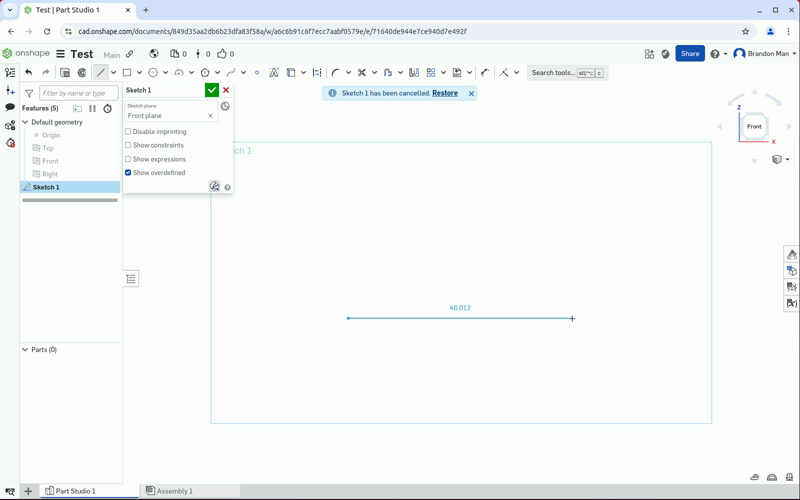
click(572, 318)
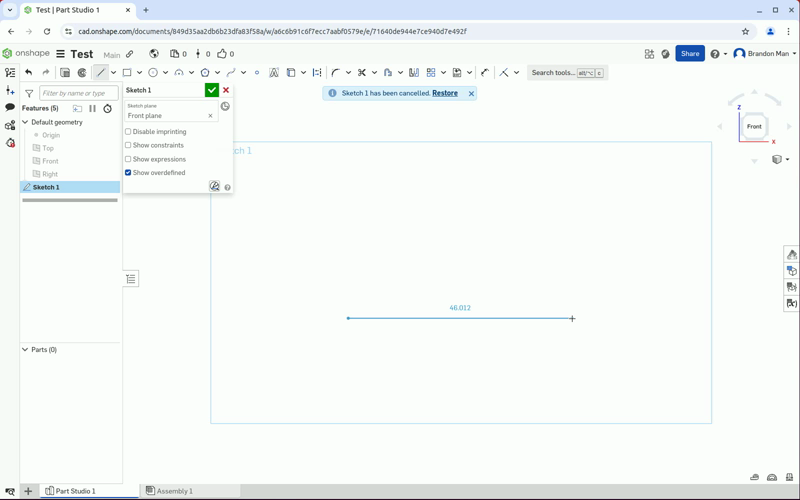
key_up(shift)
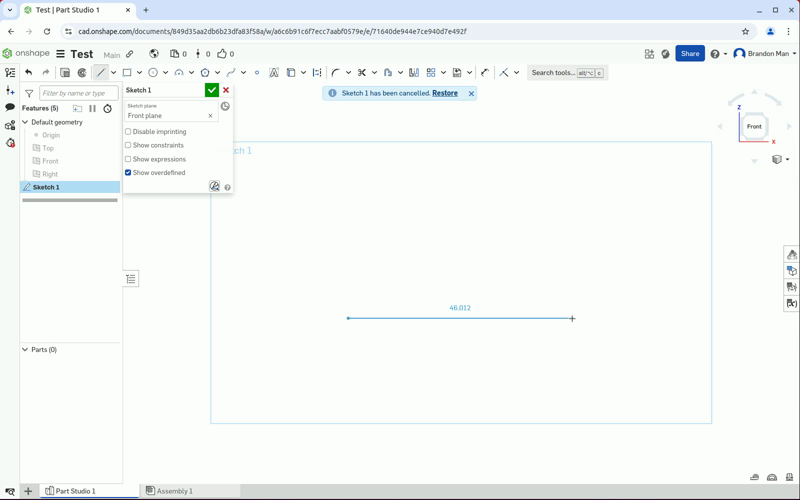
key_down(shift)
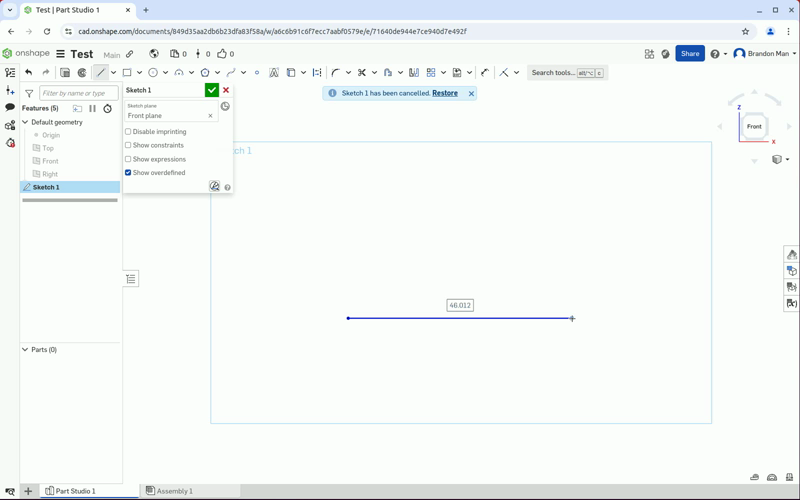
mouse_move(572, 247)
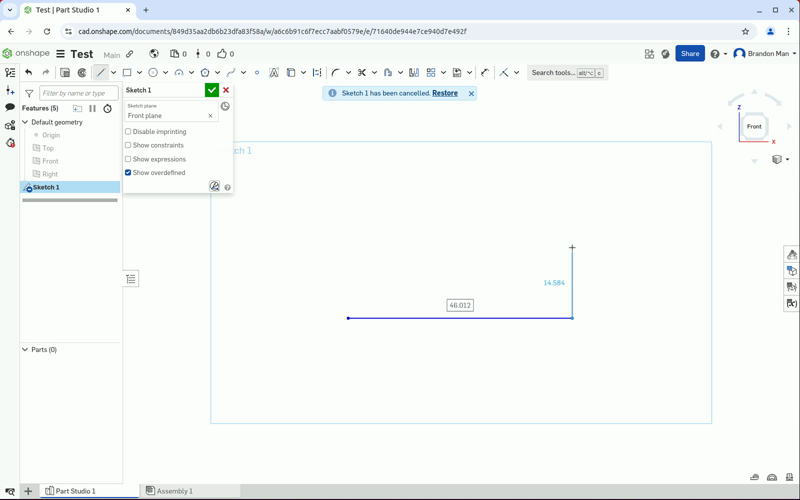
click(572, 247)
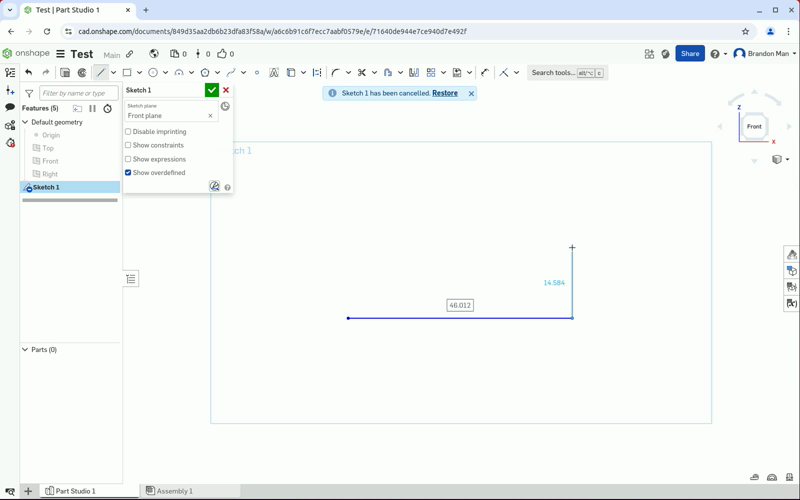
key_up(shift)
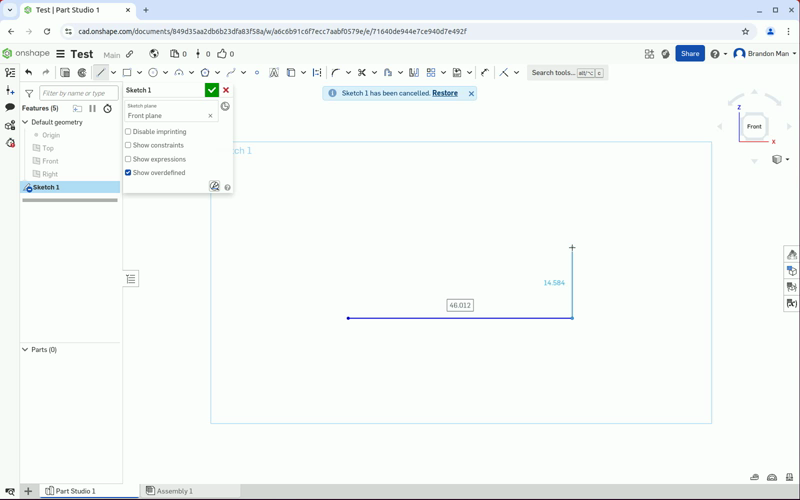
key_down(shift)
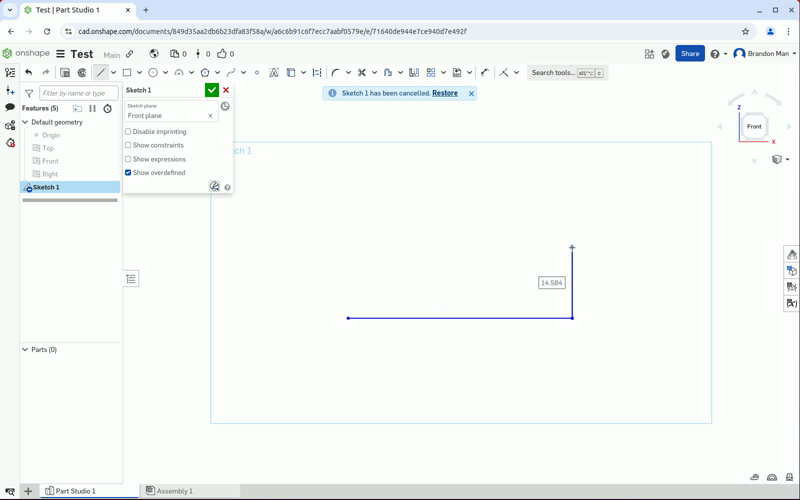
mouse_move(348, 247)
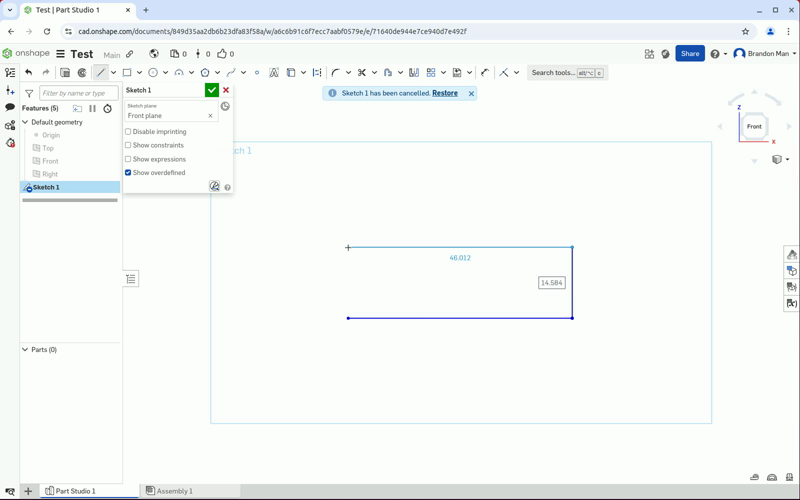
click(348, 247)
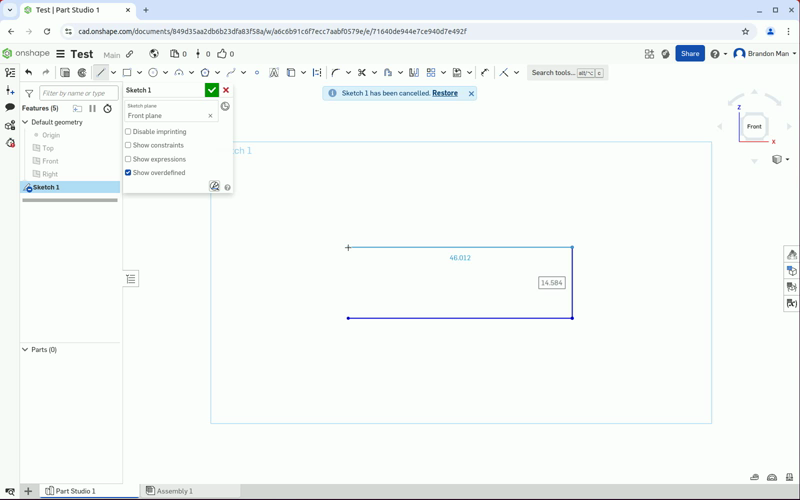
key_up(shift)
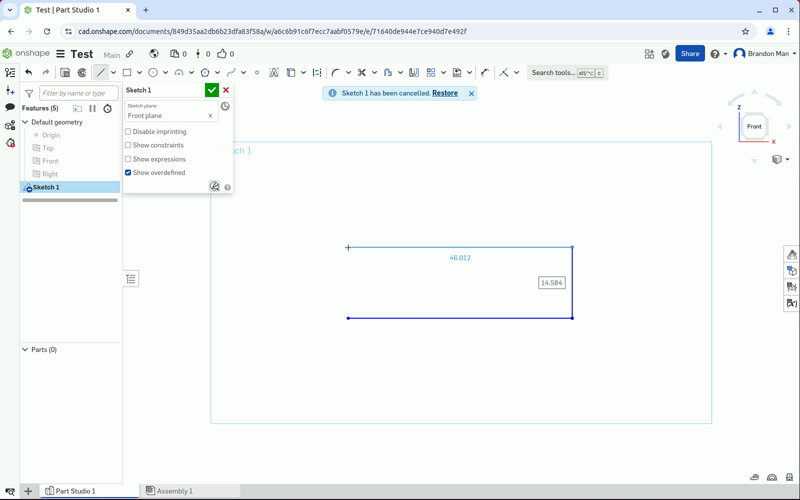
key_down(shift)
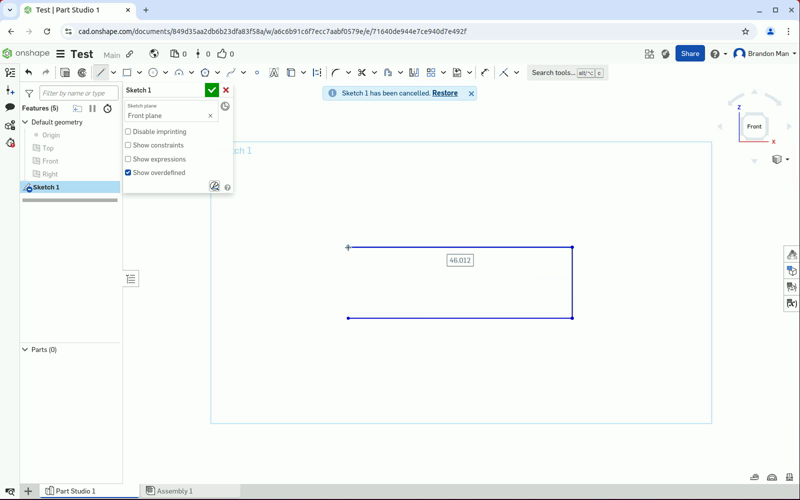
mouse_move(348, 318)
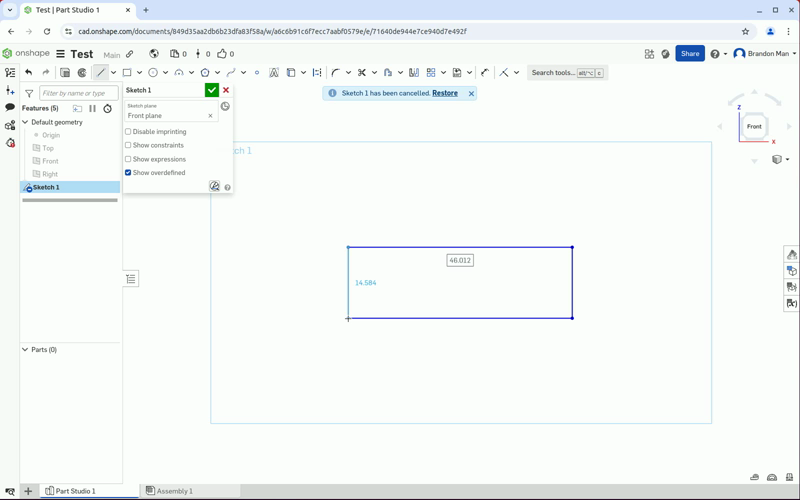
key_up(shift)
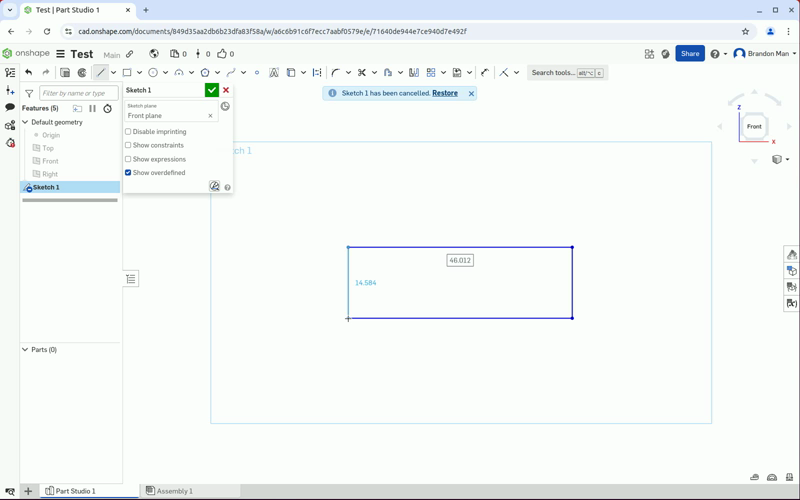
click(348, 318)
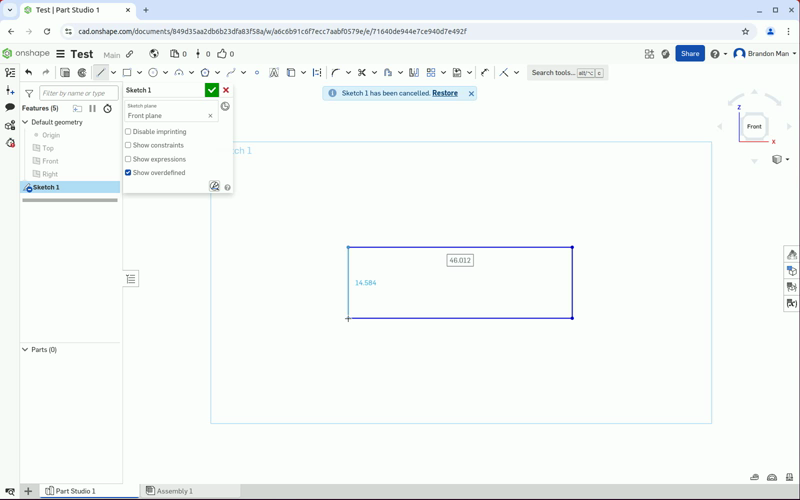
key(esc)
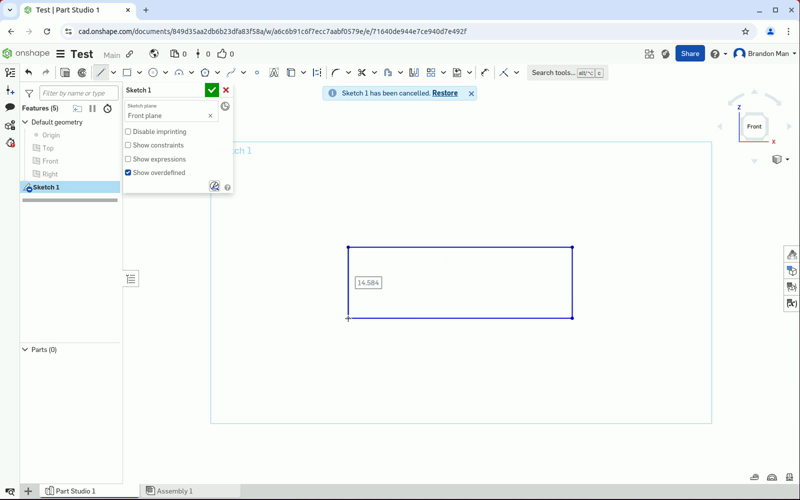
mouse_move(520, 291)
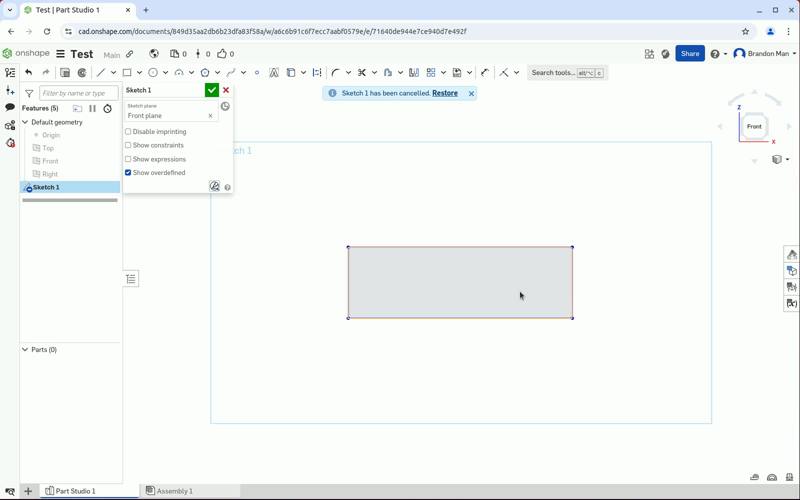
click(520, 291)
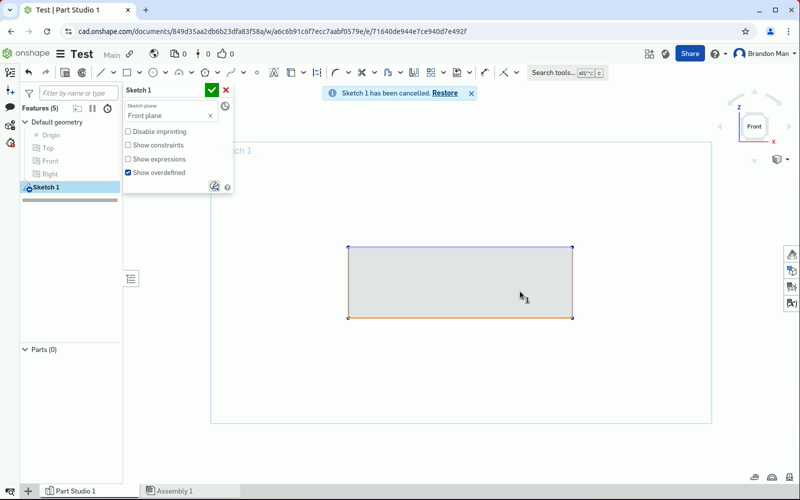
mouse_move(73, 352)
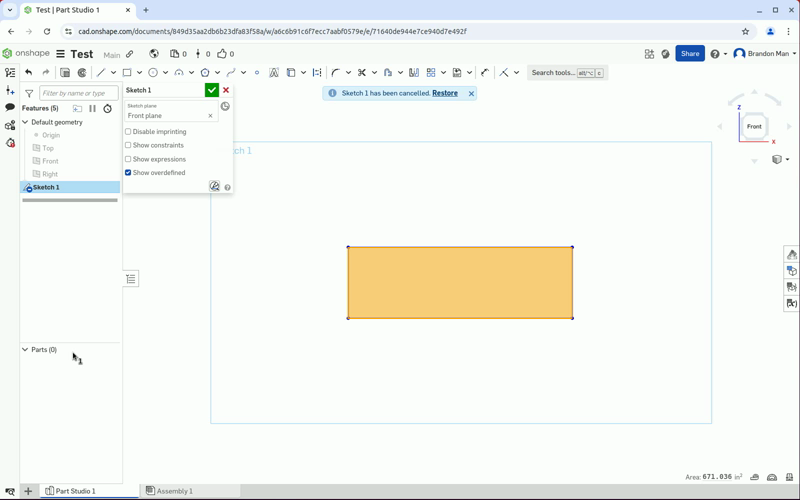
key(shift+y)
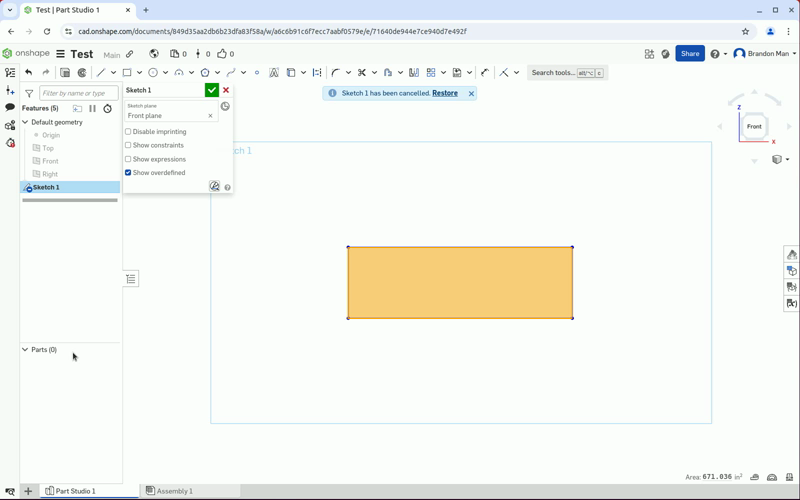
key(shift+e)
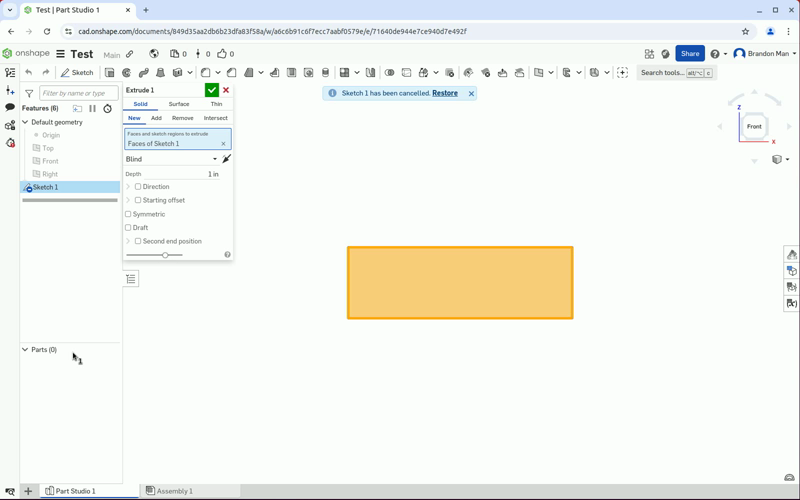
mouse_move(143, 106)
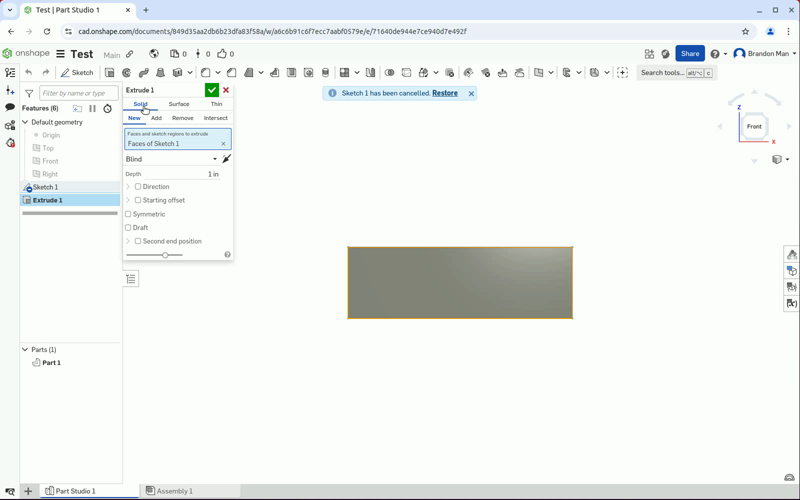
click(143, 106)
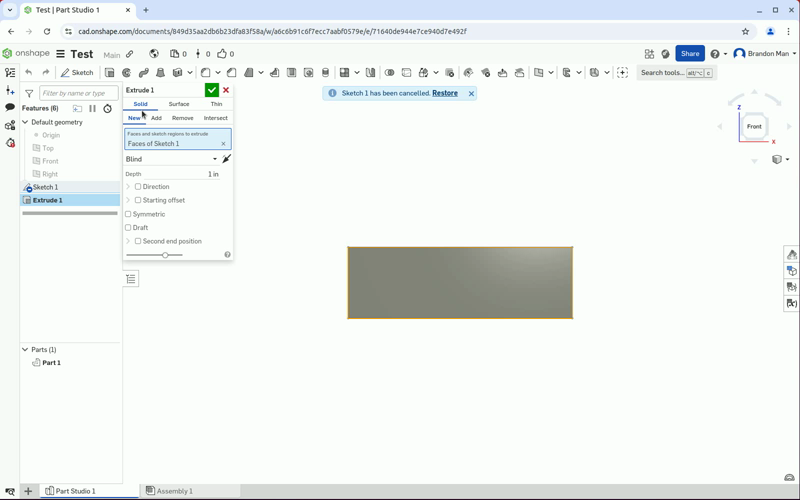
mouse_move(137, 120)
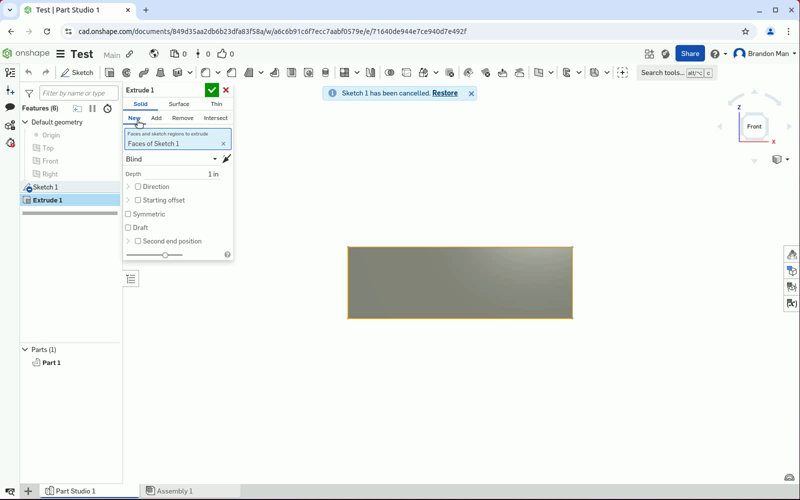
click(137, 120)
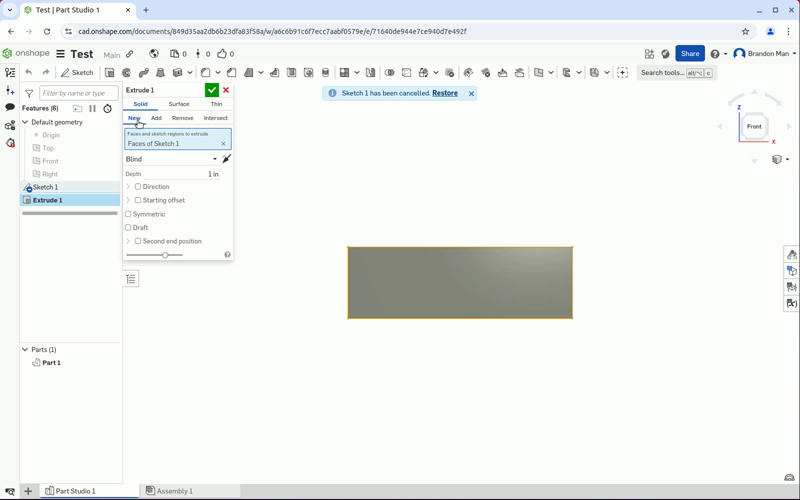
key(tab, 4)
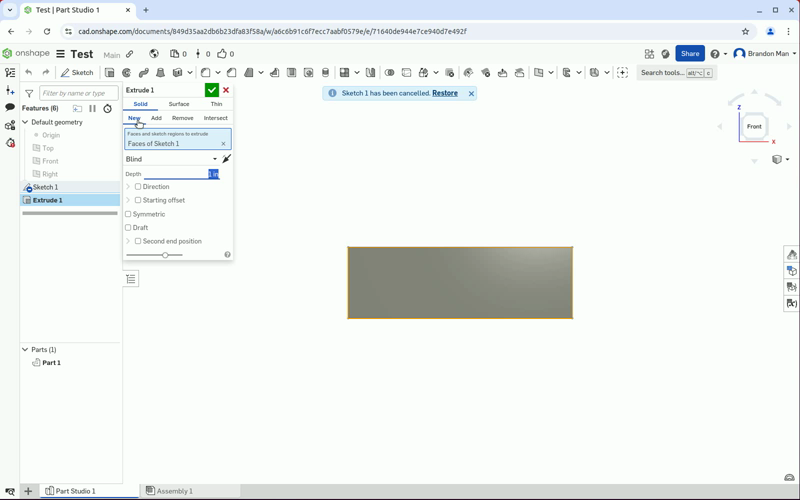
text(1.204)
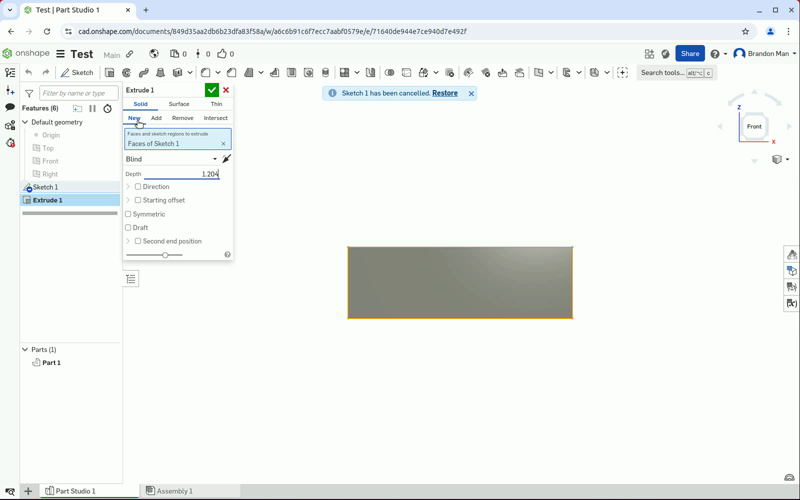
key(enter)
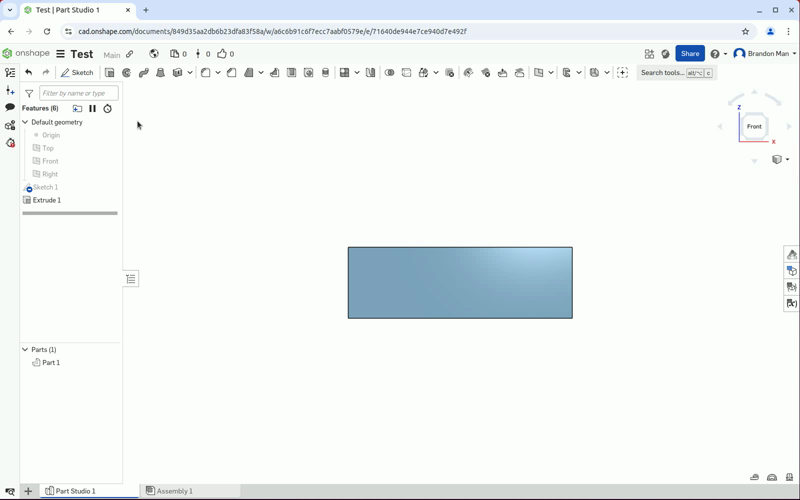
key(shift+h)
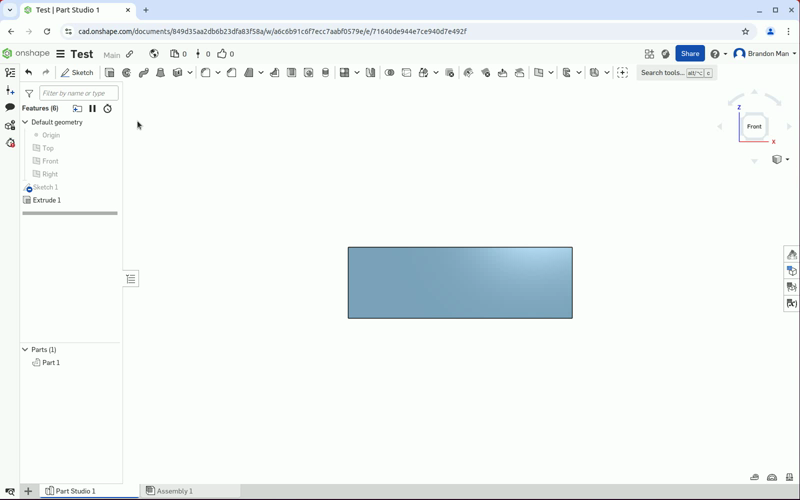
key(shift+h)
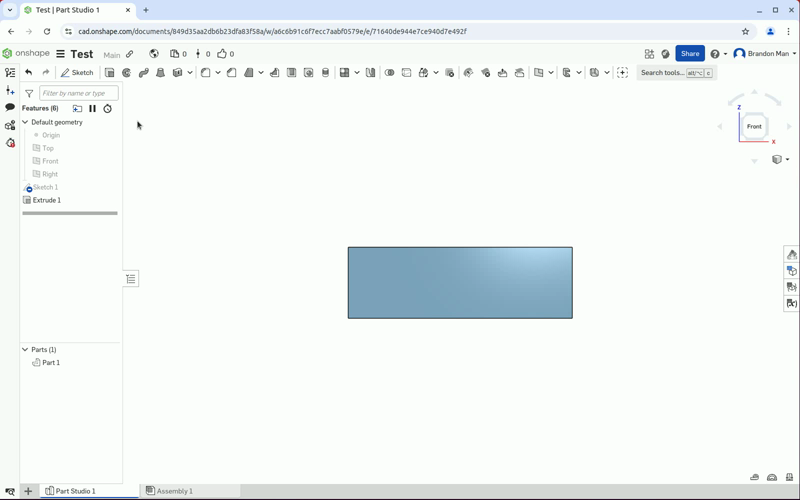
mouse_move(73, 189)
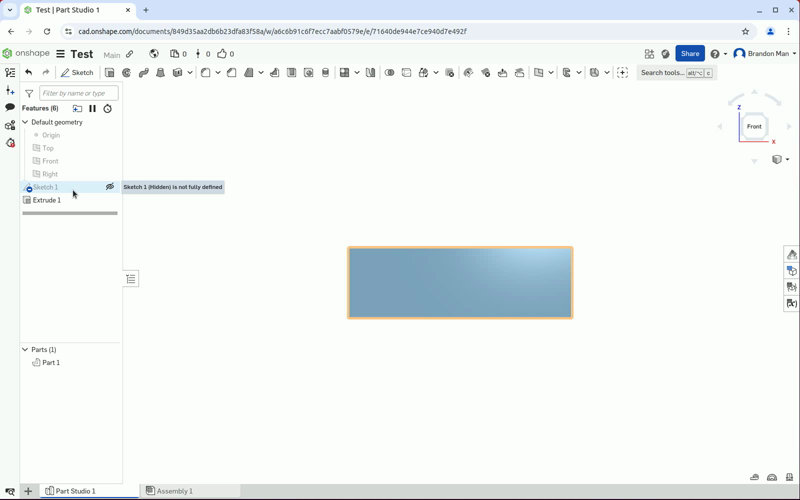
click(73, 189)
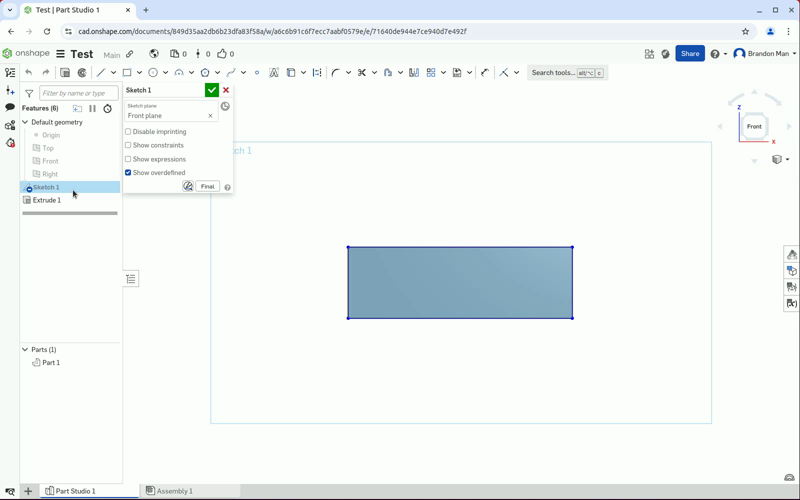
mouse_move(229, 92)
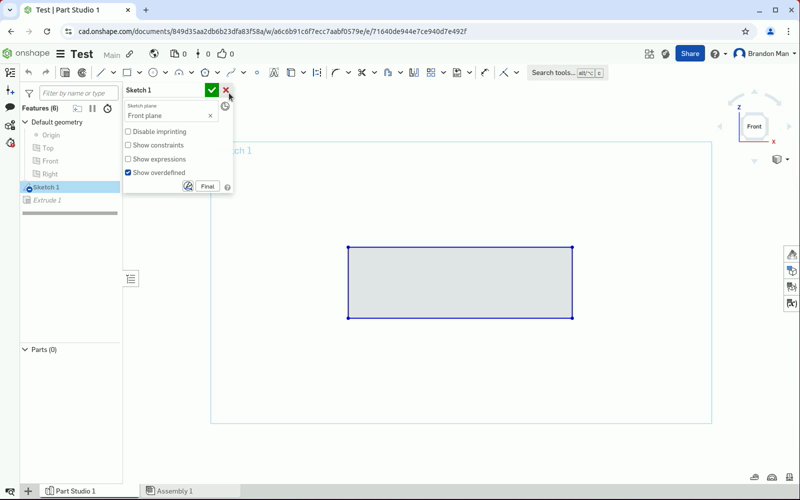
click(229, 92)
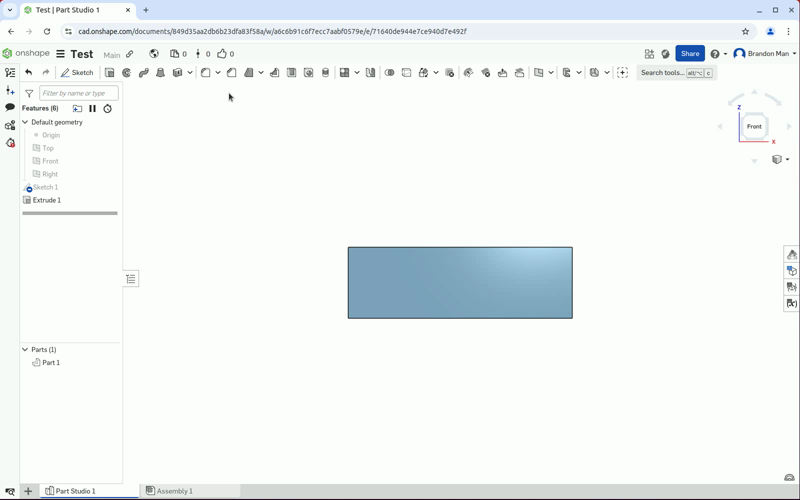
mouse_move(541, 75)
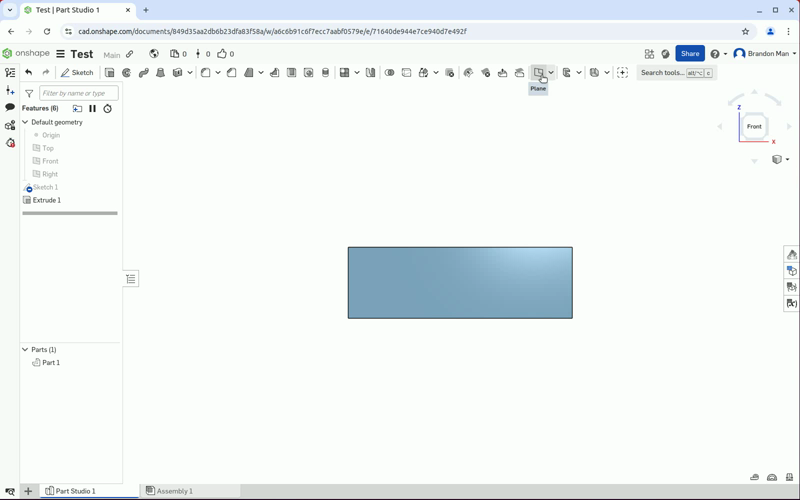
click(541, 75)
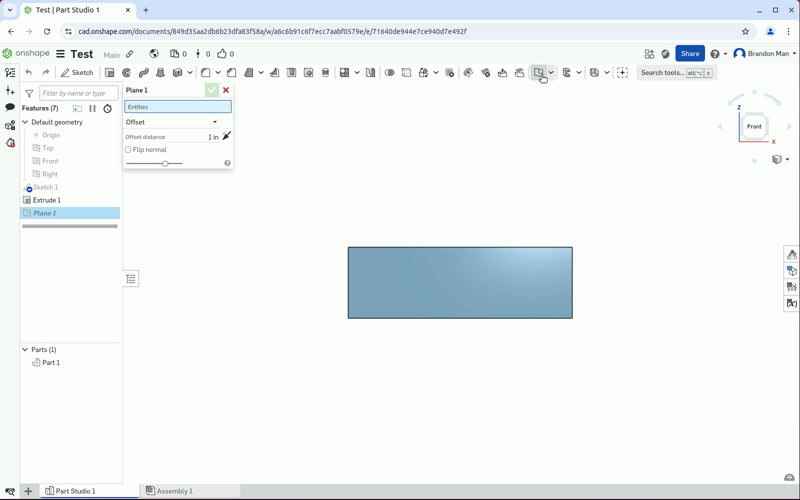
mouse_move(73, 163)
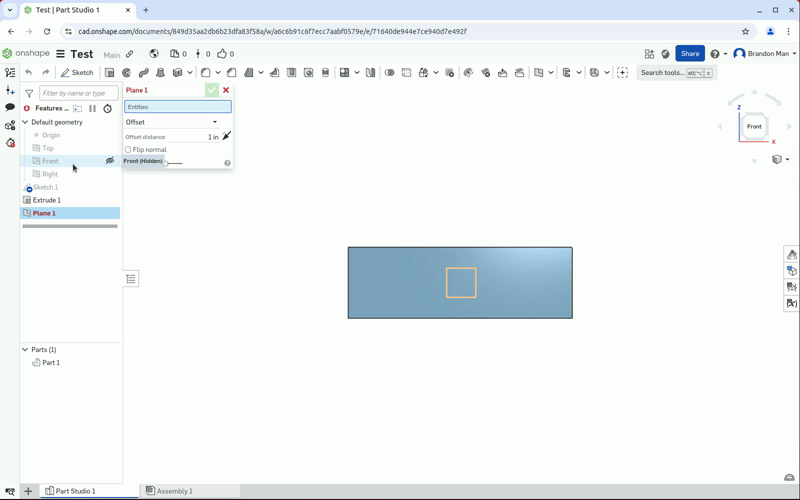
click(73, 163)
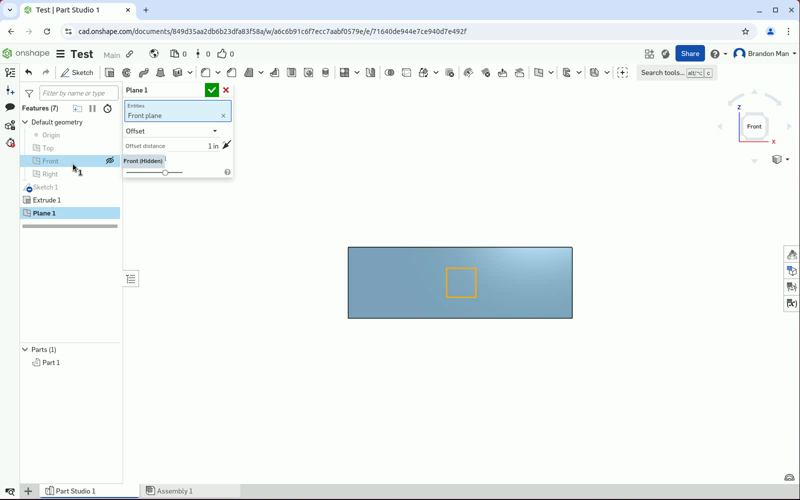
key(tab, 2)
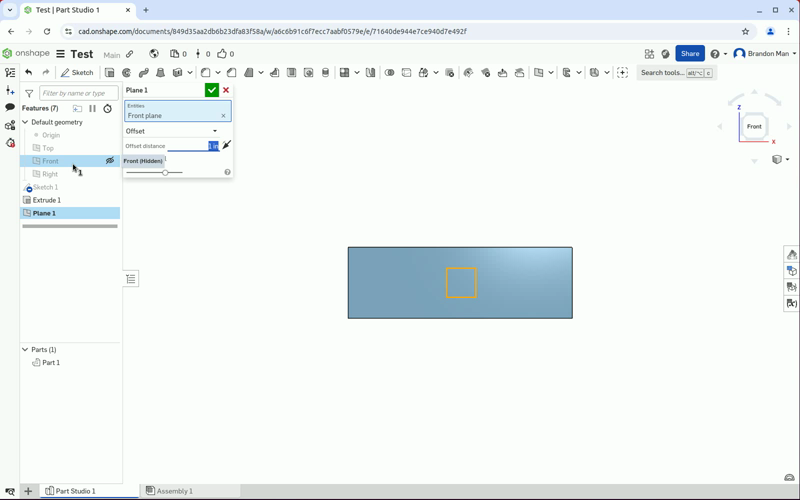
text(1.202)
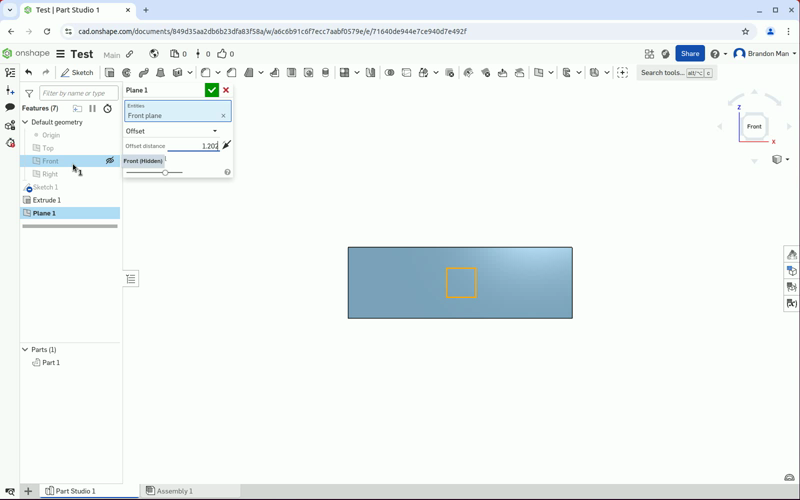
key(enter, 2)
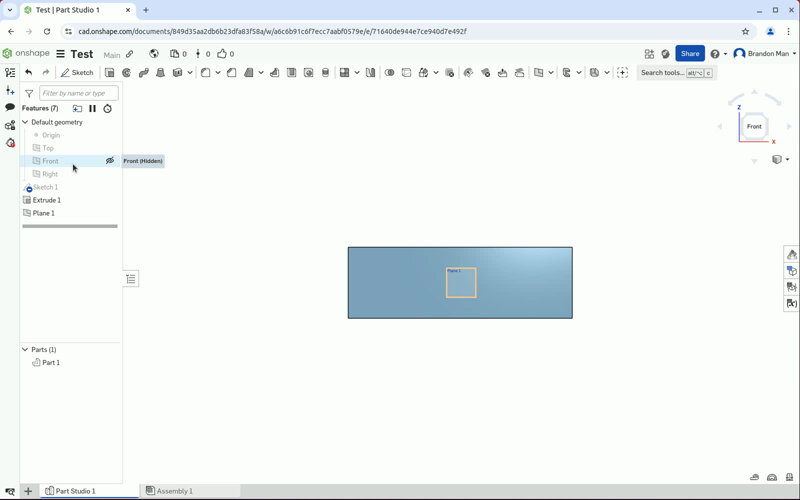
key(shift+s)
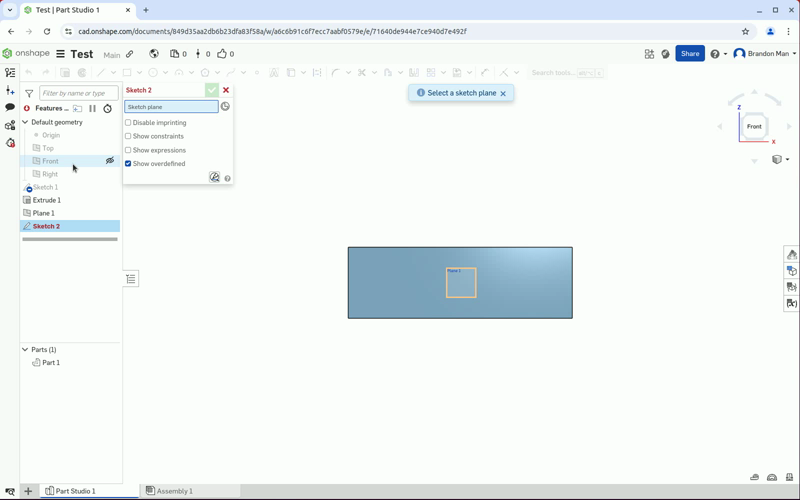
mouse_move(73, 215)
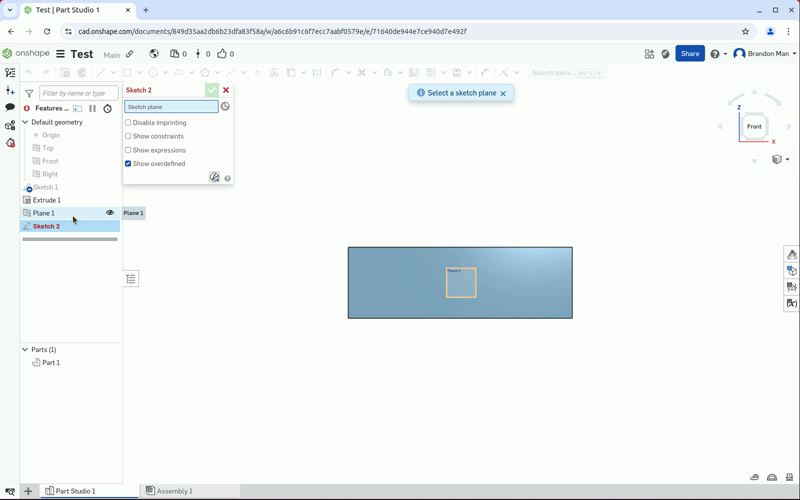
click(73, 215)
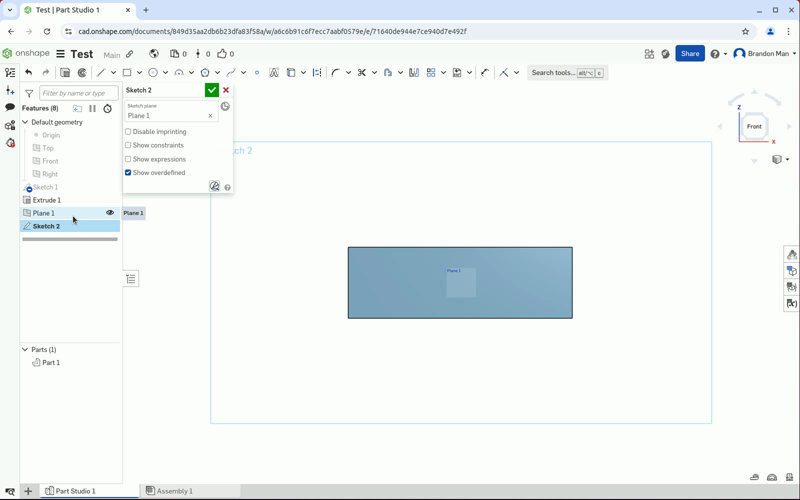
mouse_move(73, 352)
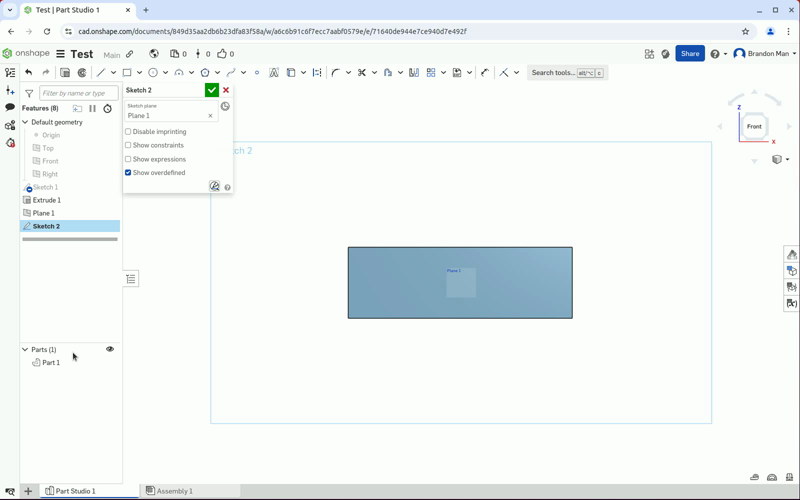
key(y)
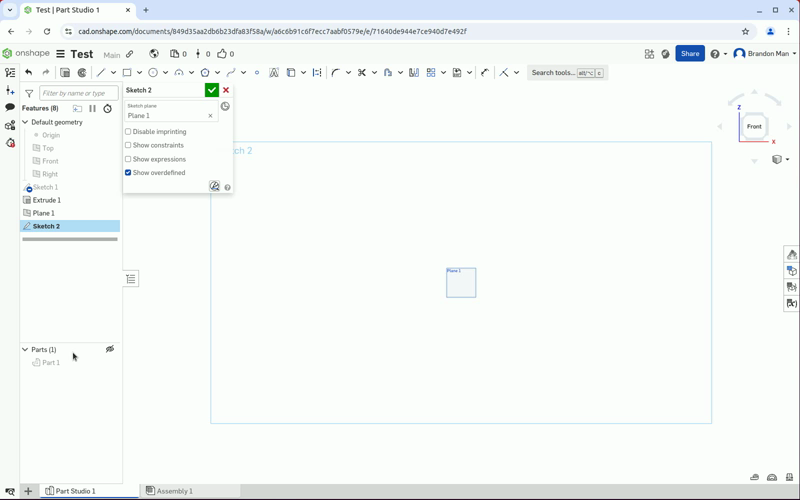
key(c)
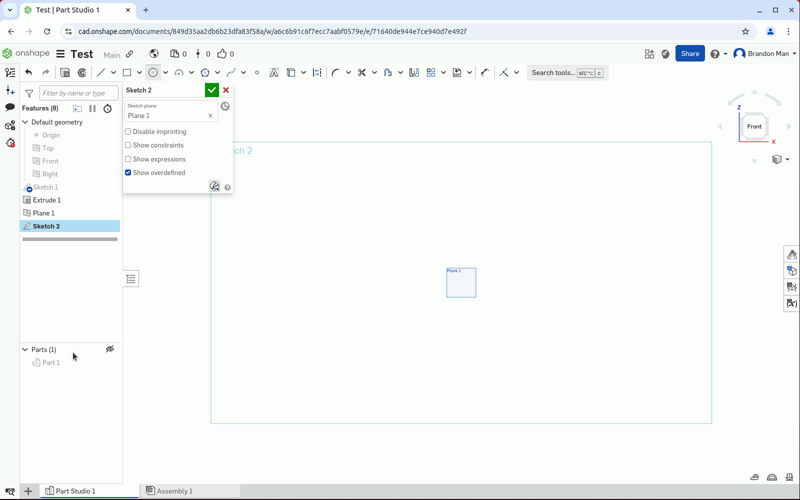
key_down(shift)
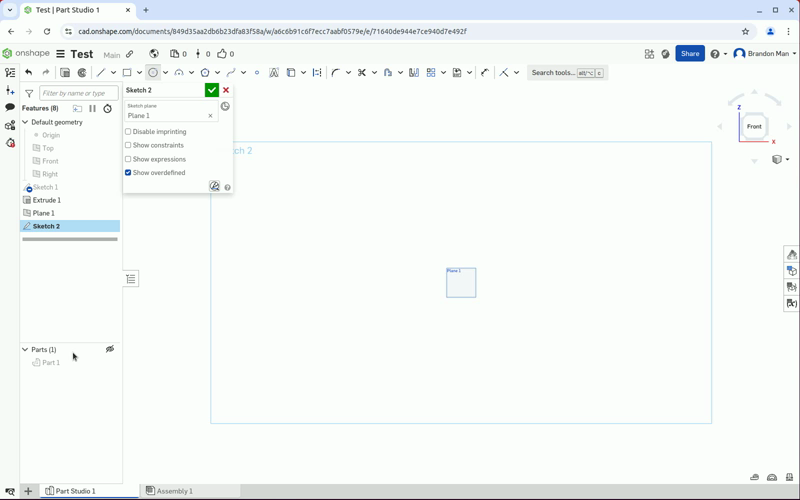
mouse_move(461, 260)
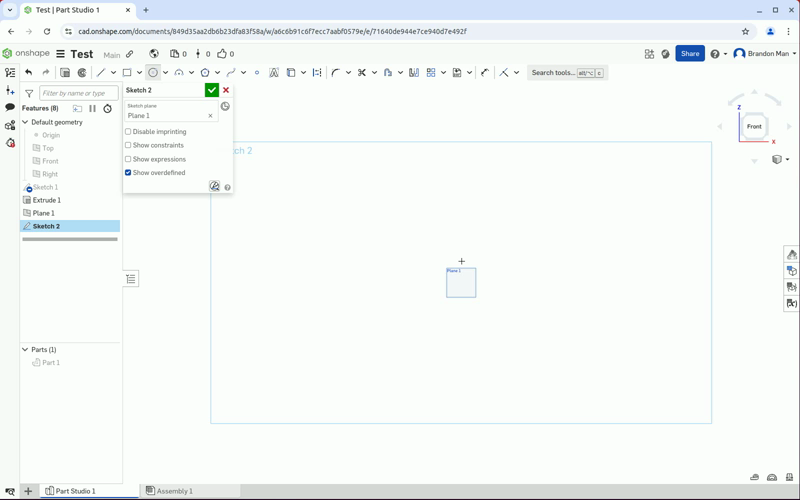
click(461, 260)
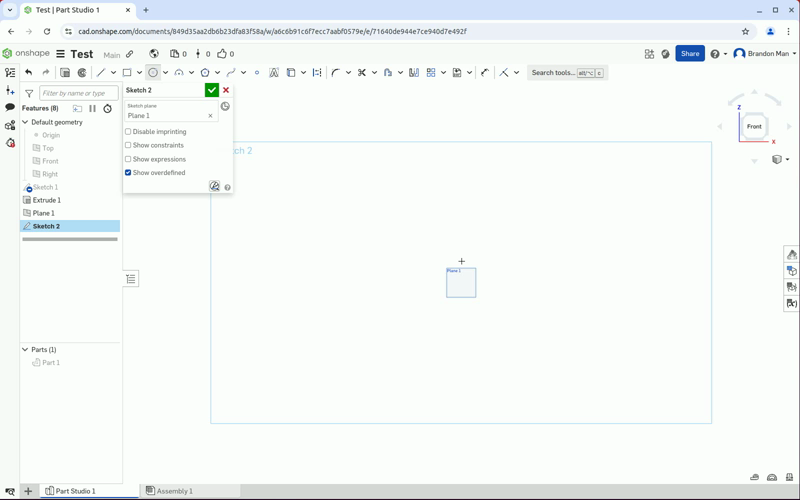
key_up(shift)
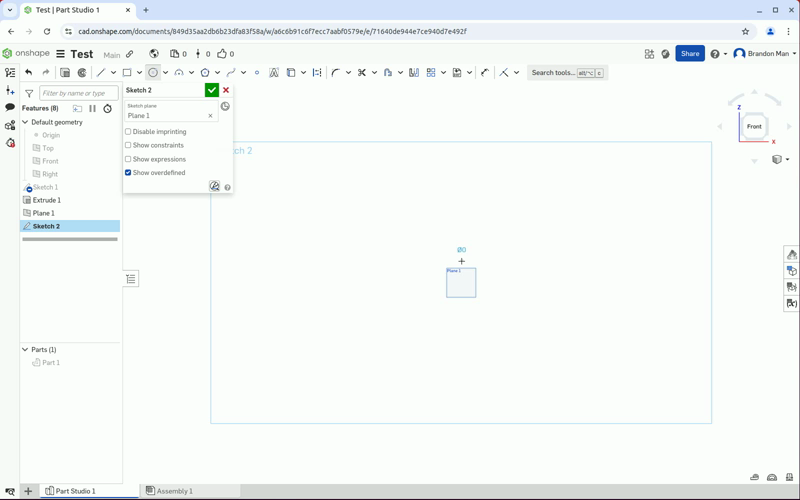
mouse_move(466, 260)
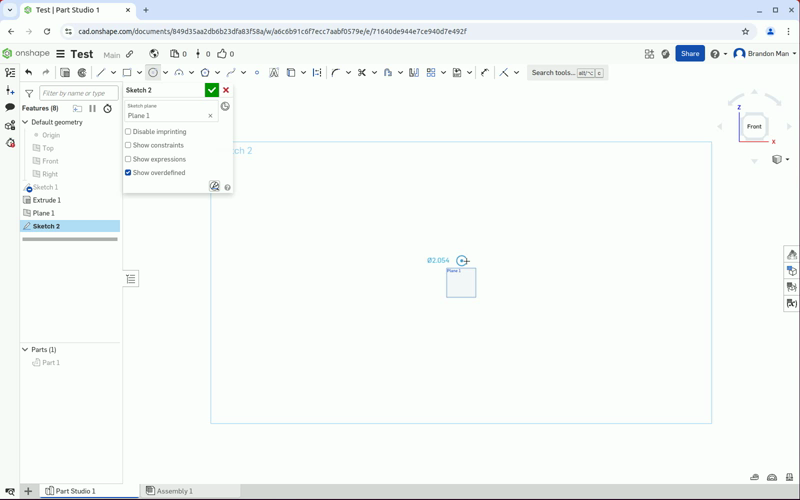
click(466, 260)
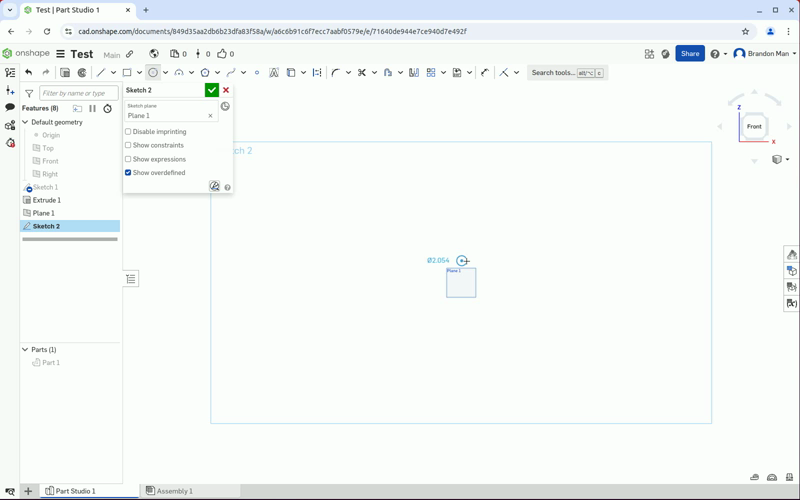
key(esc)
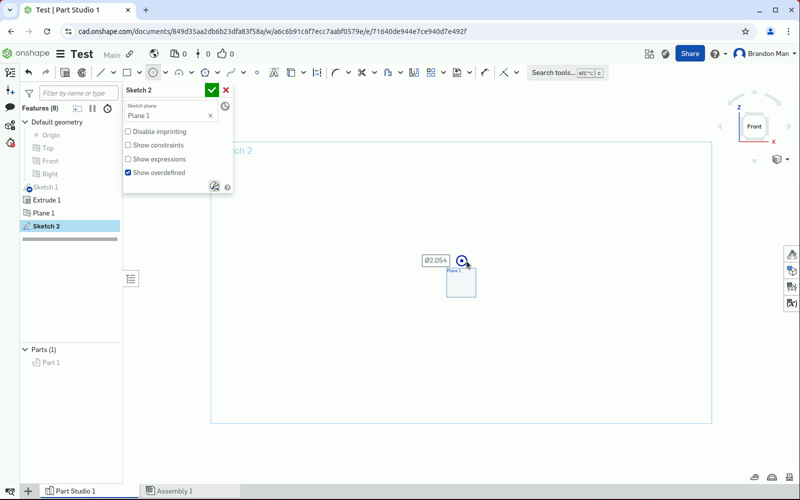
mouse_move(460, 264)
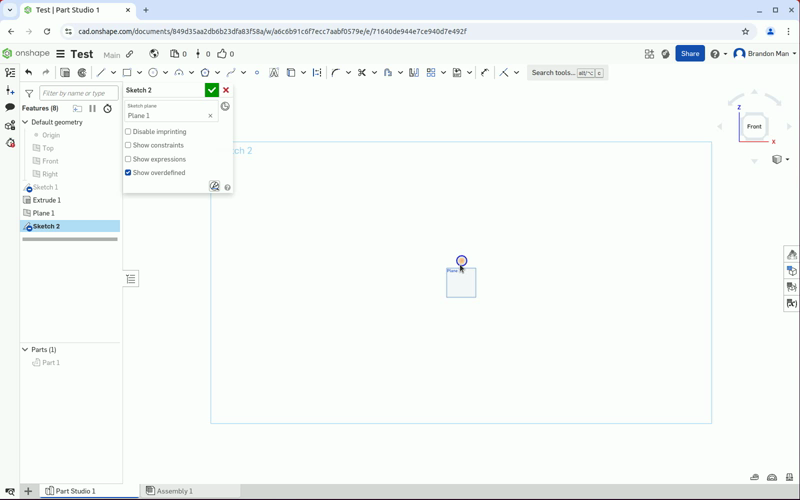
scroll(6)
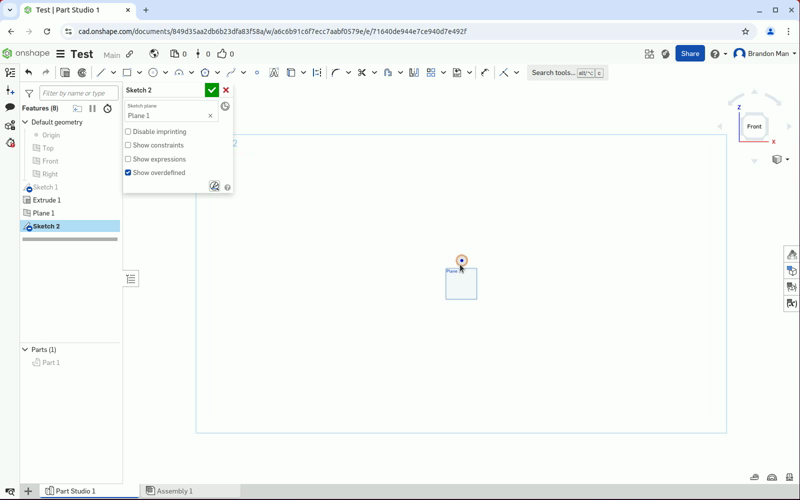
scroll(6)
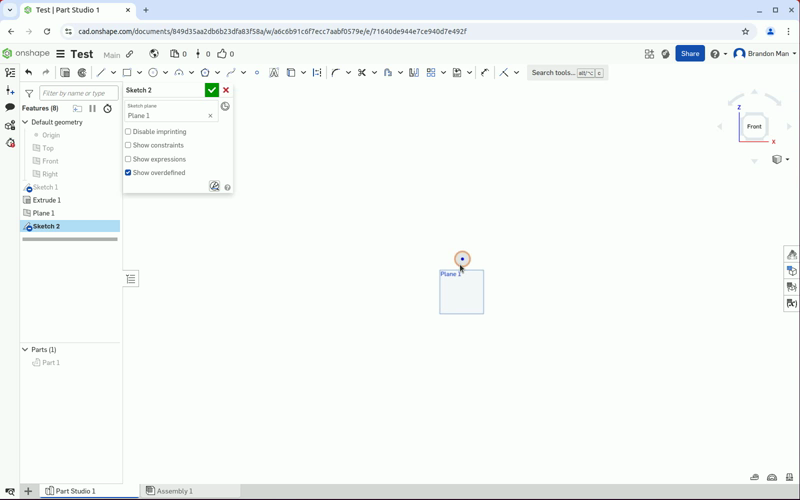
scroll(6)
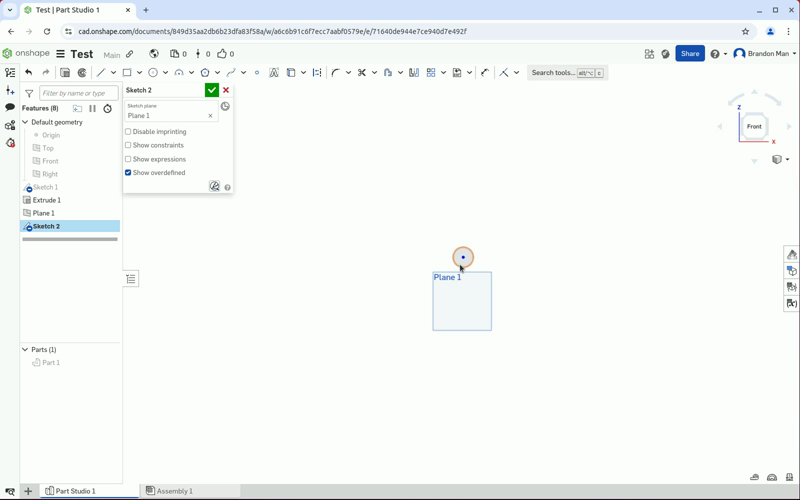
scroll(6)
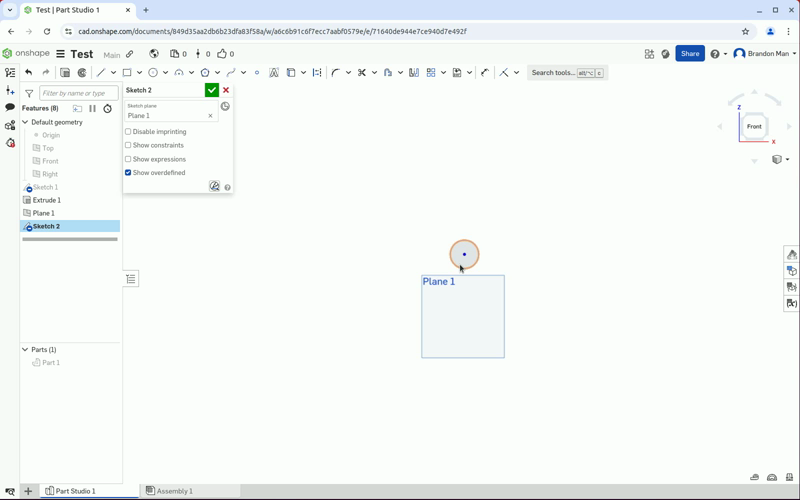
scroll(6)
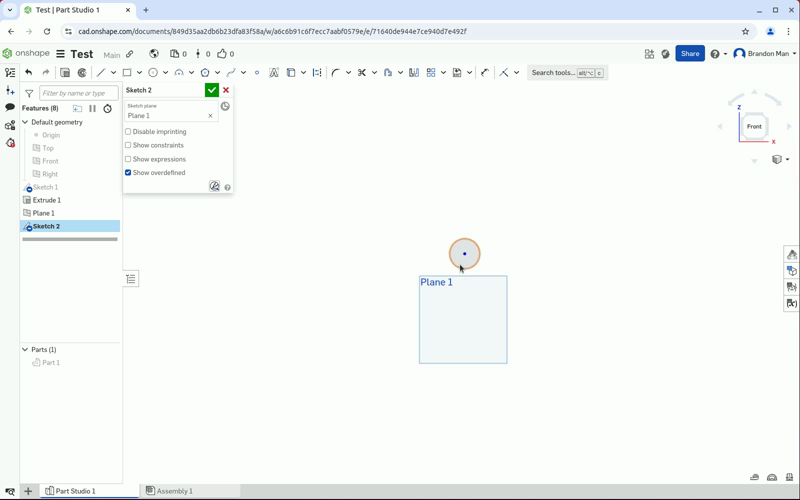
scroll(6)
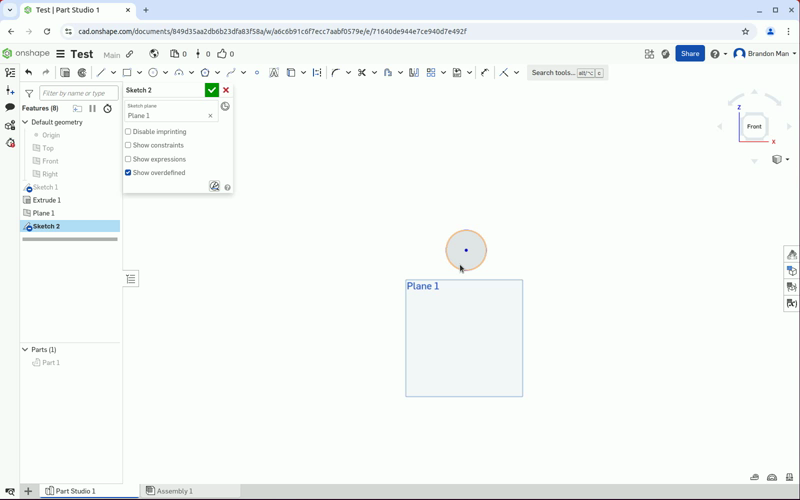
scroll(6)
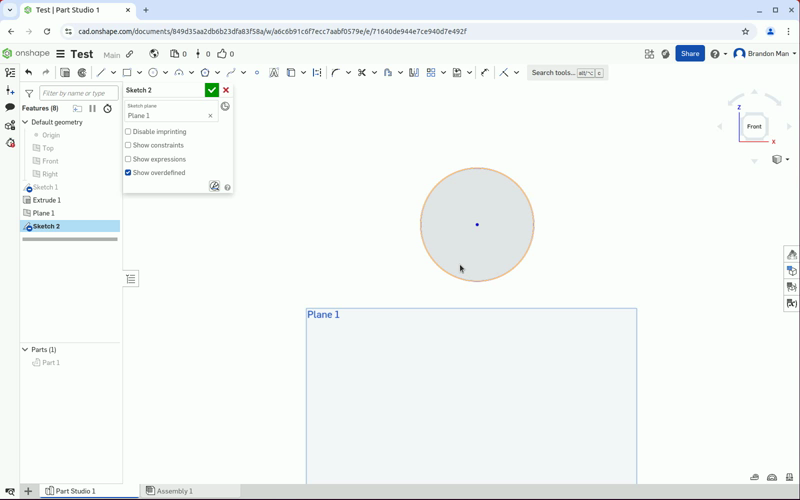
click(460, 264)
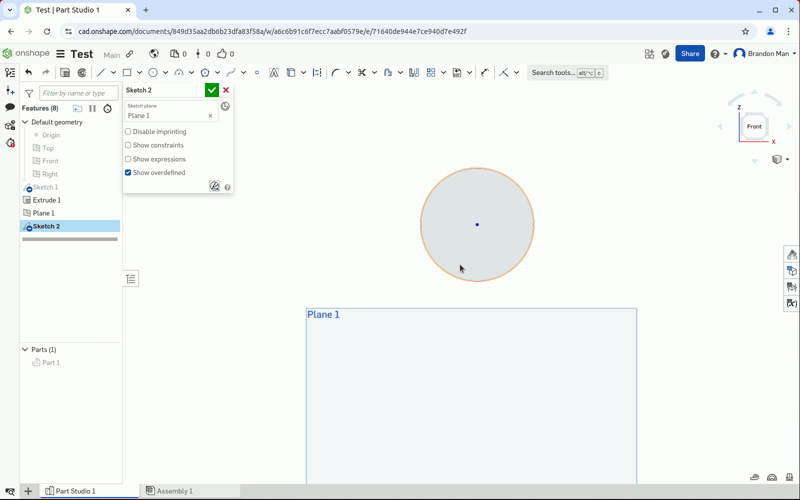
scroll(-6)
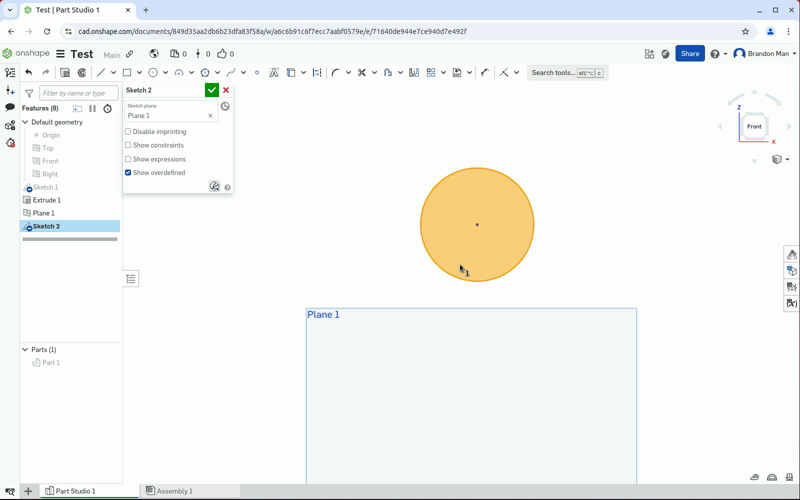
scroll(-6)
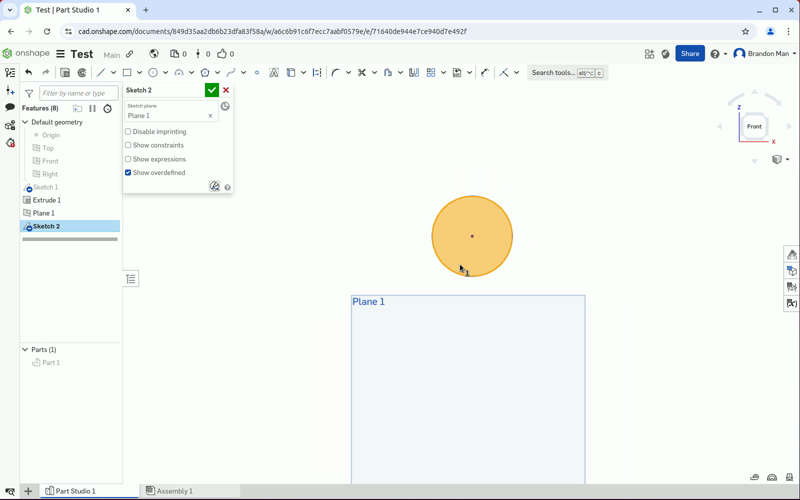
scroll(-6)
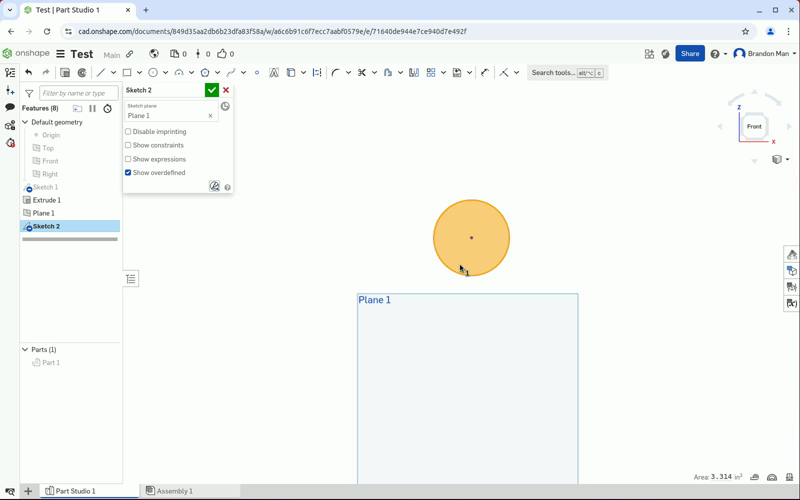
scroll(-6)
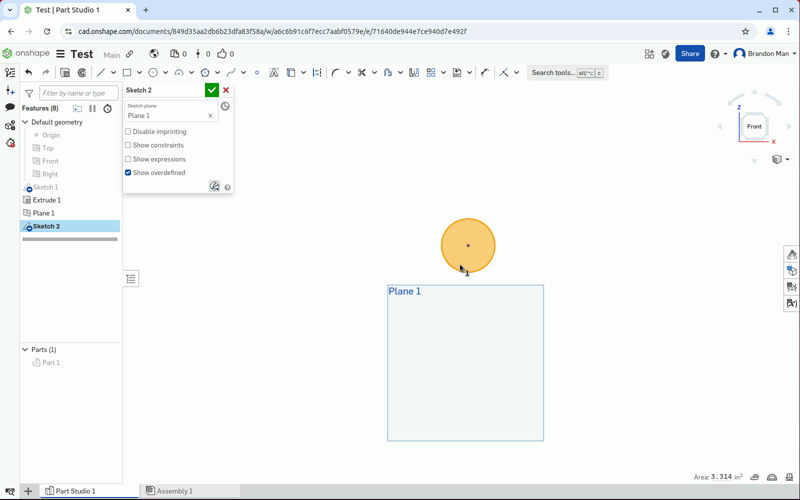
scroll(-6)
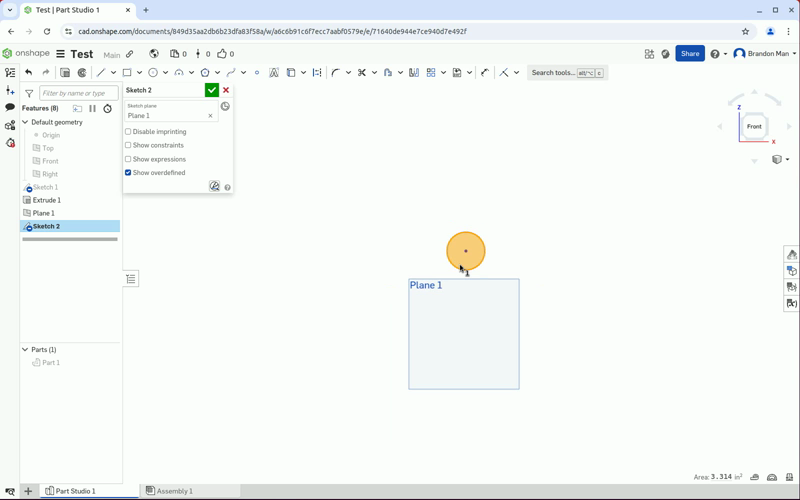
scroll(-6)
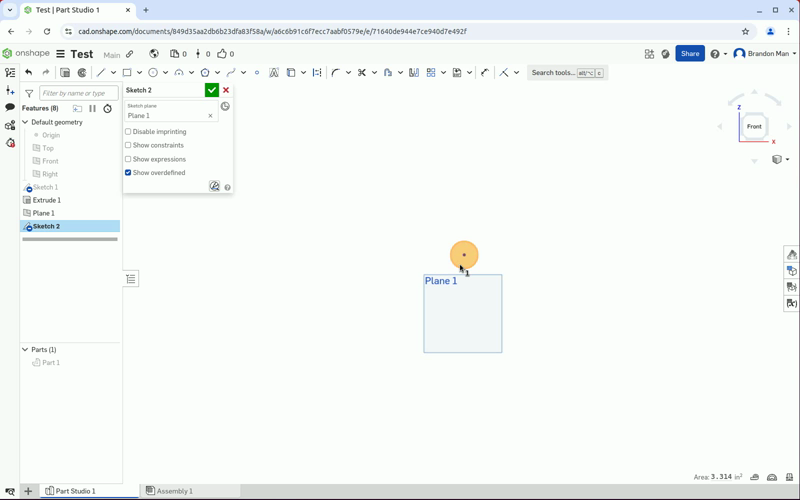
scroll(-6)
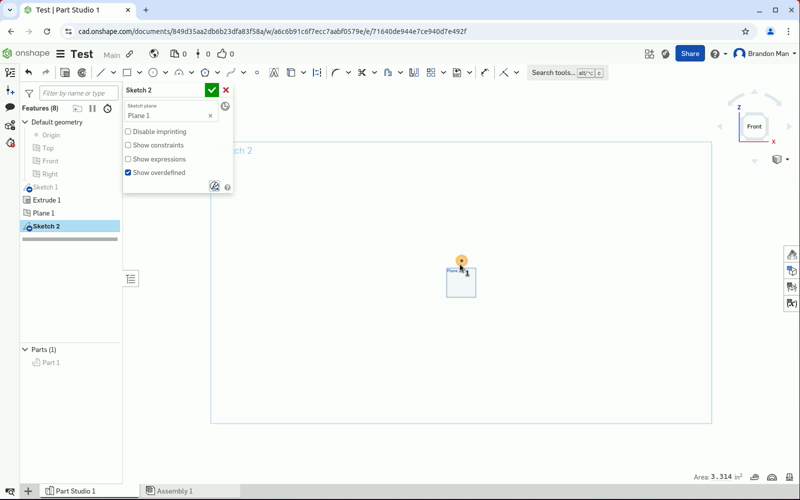
mouse_move(73, 352)
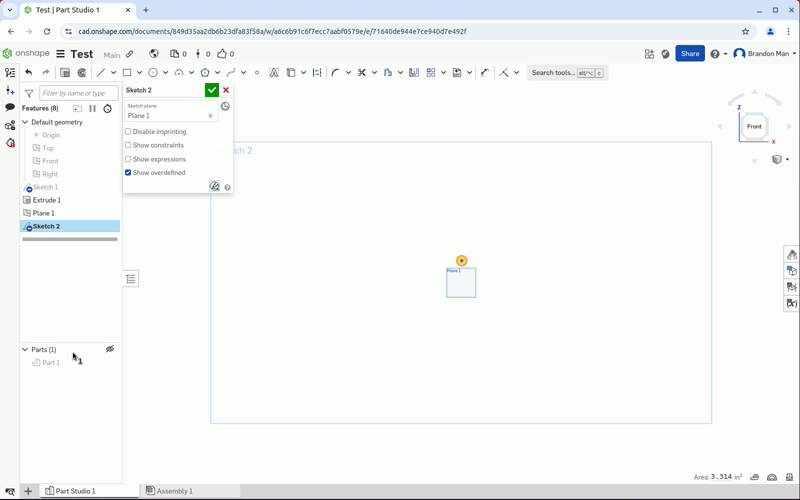
key(shift+y)
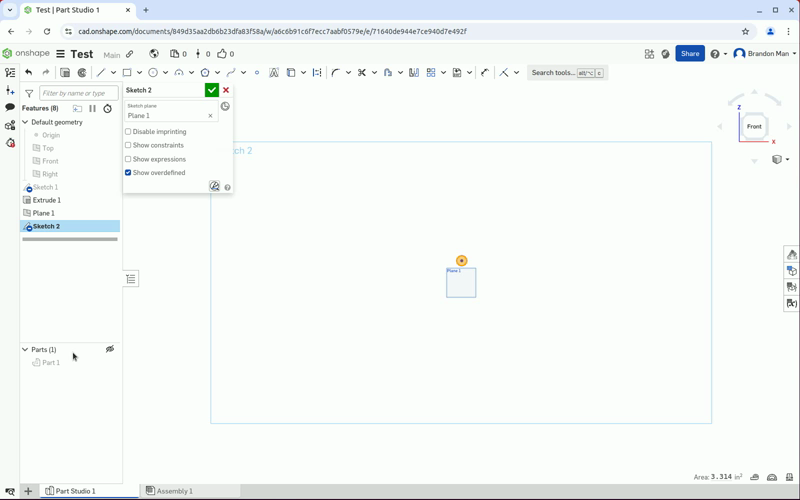
key(shift+e)
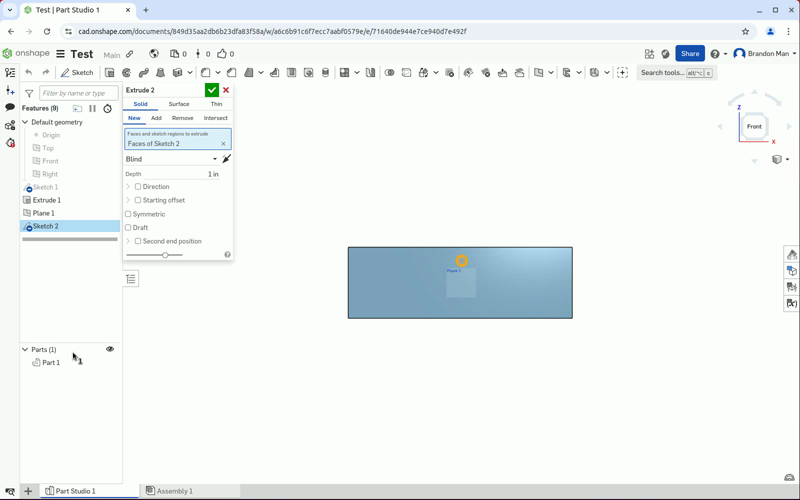
mouse_move(143, 106)
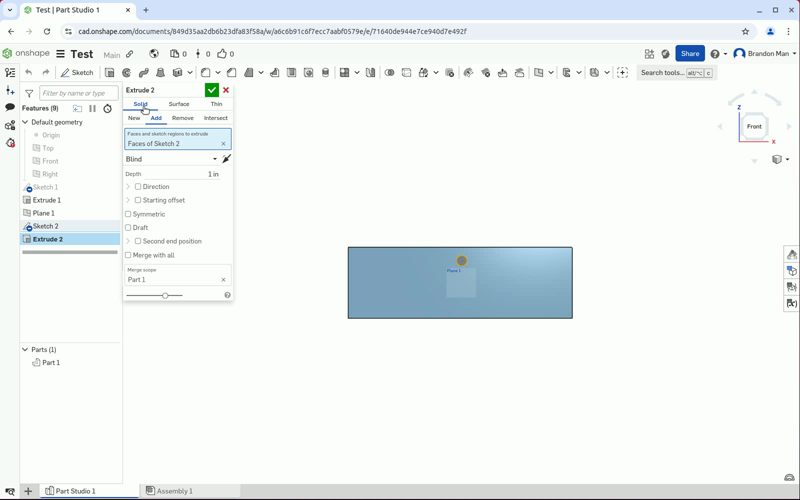
click(143, 106)
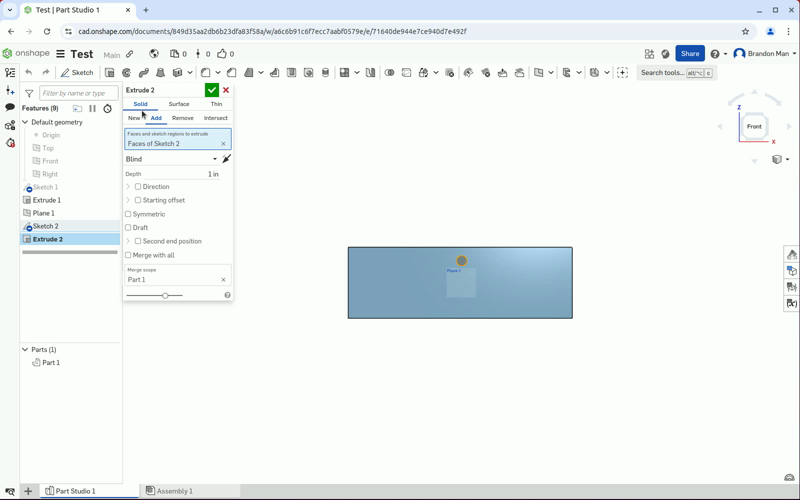
mouse_move(137, 120)
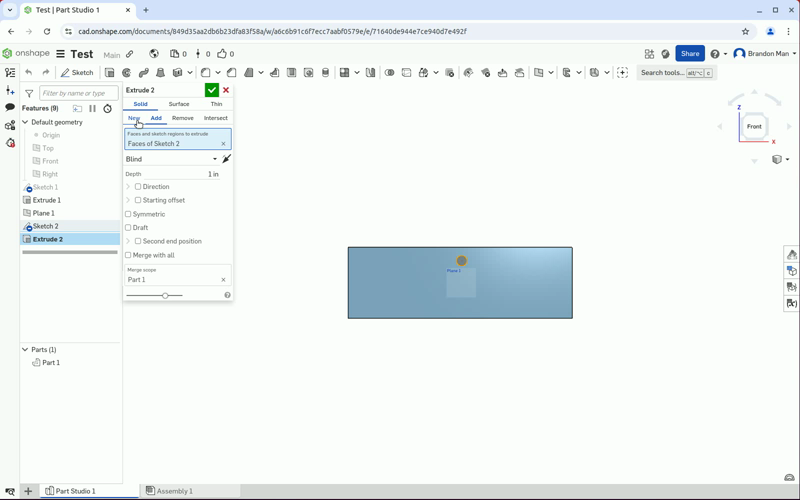
click(137, 120)
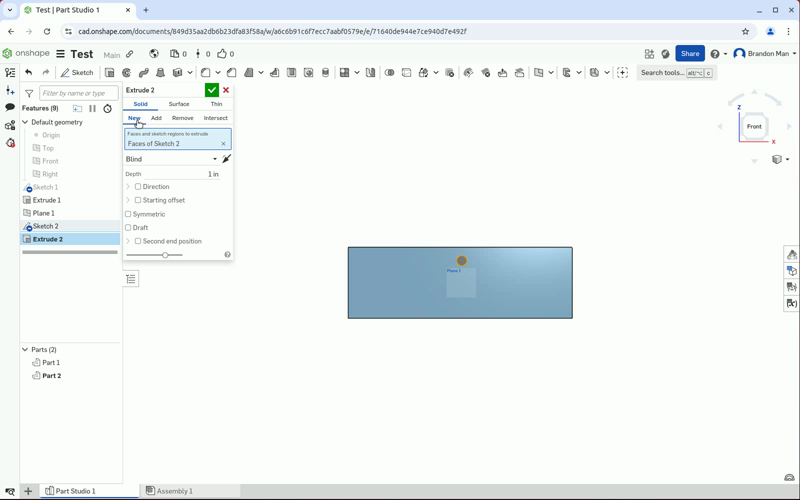
key(tab, 4)
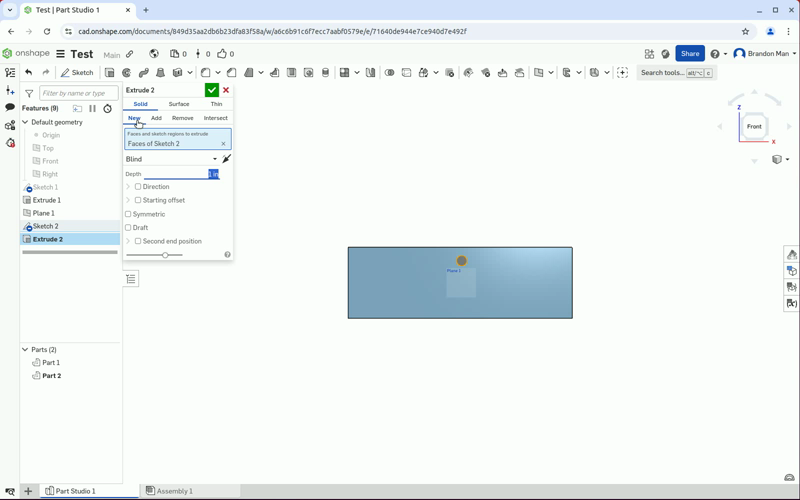
text(0.241)
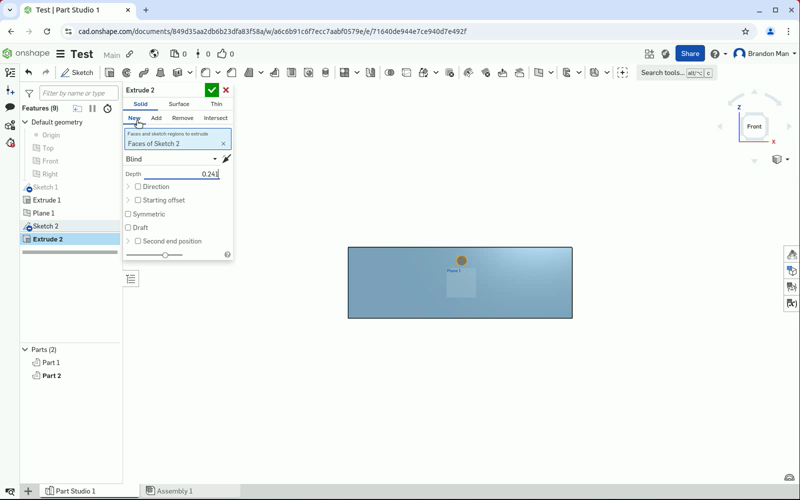
key(enter)
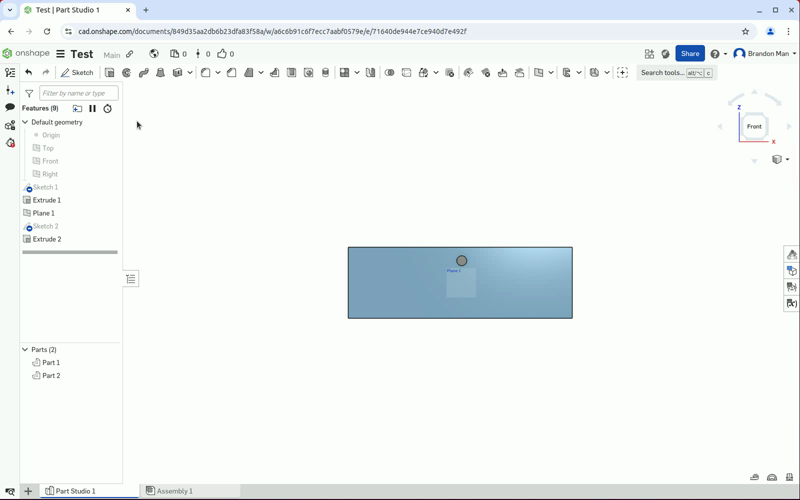
key(shift+h)
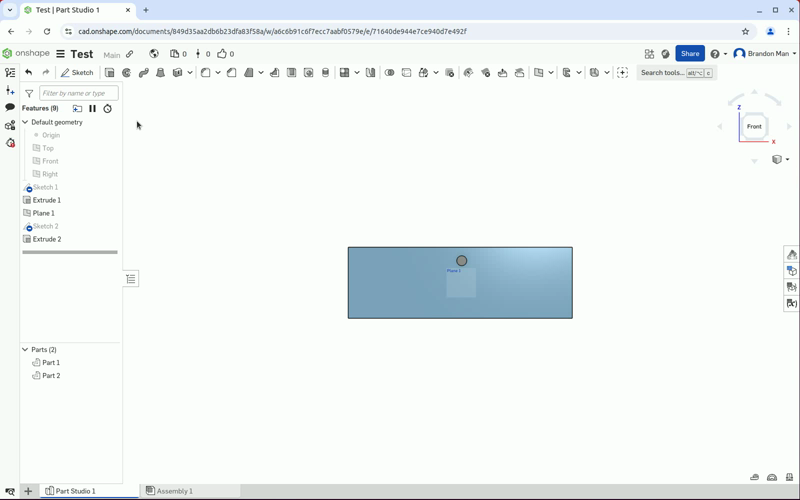
key(shift+h)
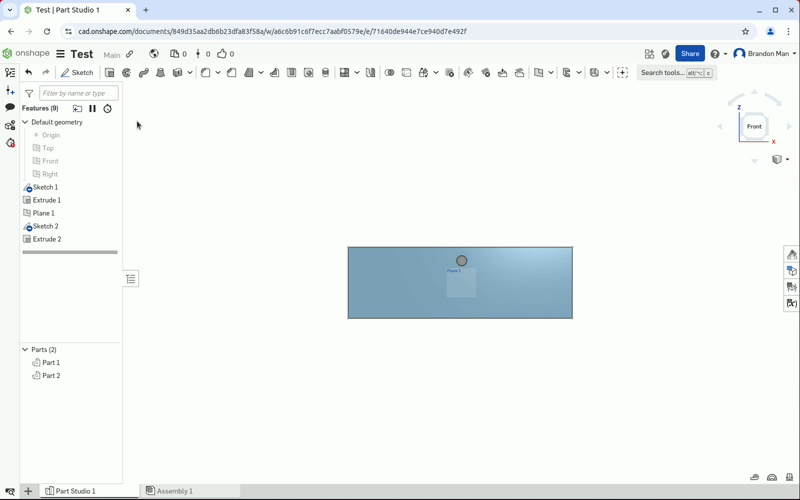
key(shift+7)
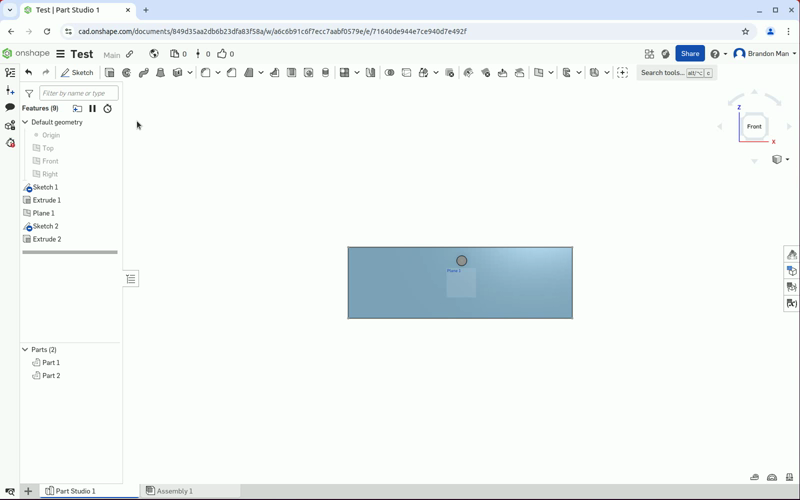
key(left, 2)
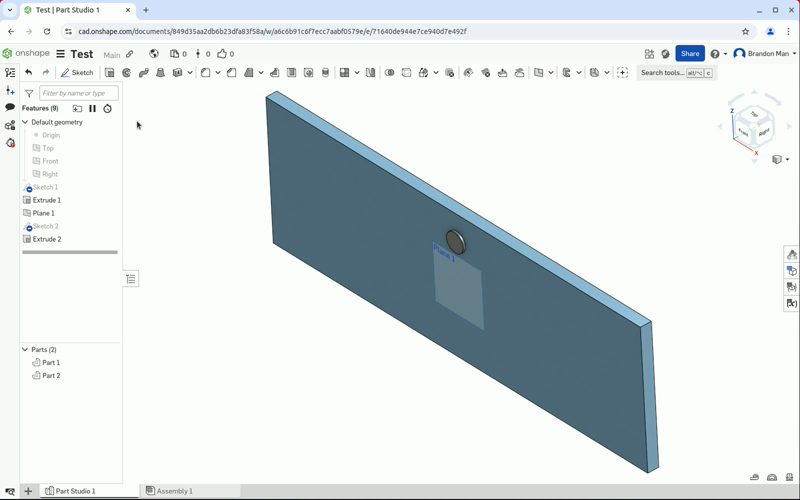
key(down, 2)
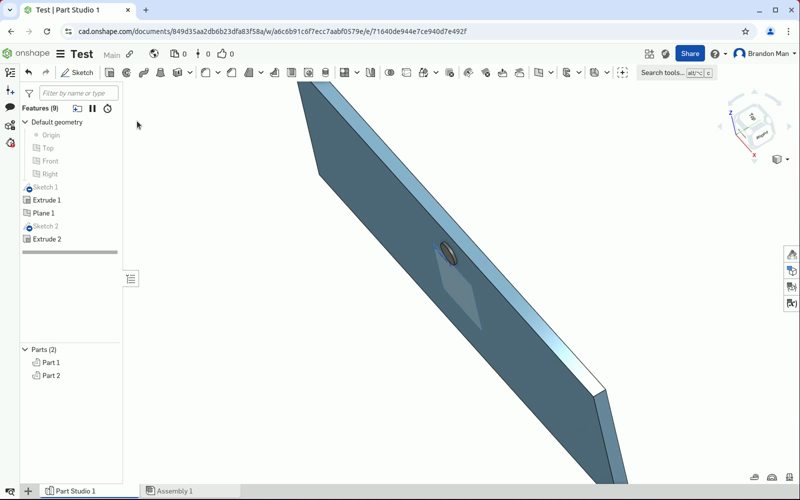
key(up, 2)
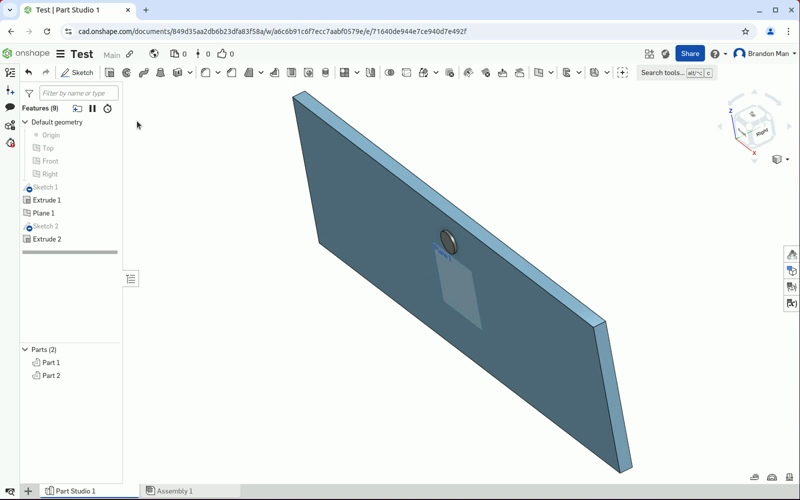
key(right, 2)
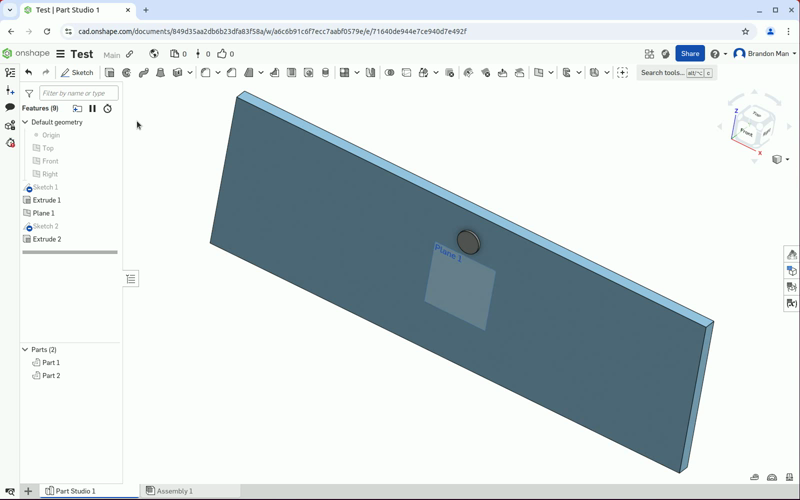
mouse_move(73, 189)
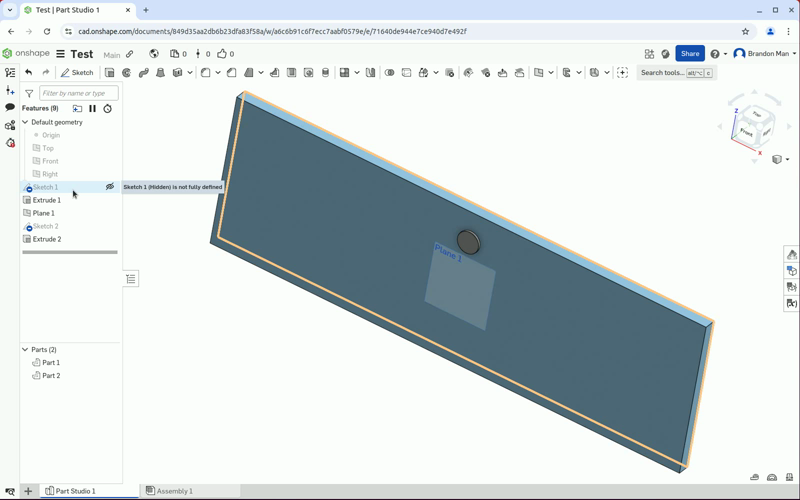
click(73, 189)